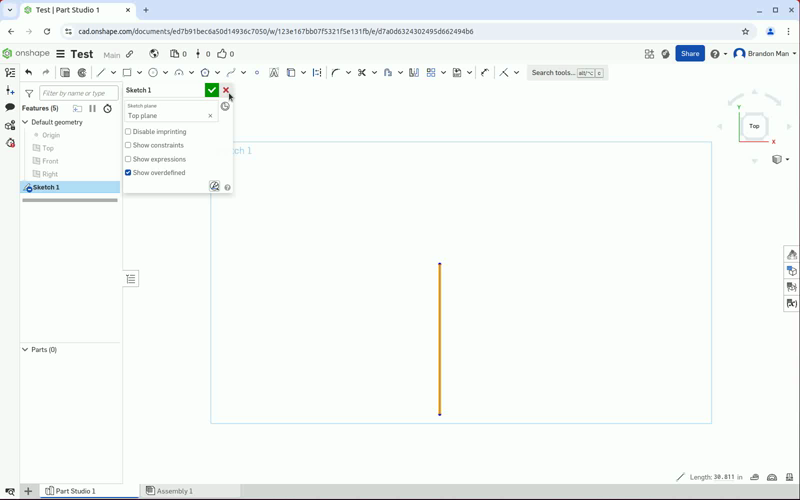
key(shift+h)
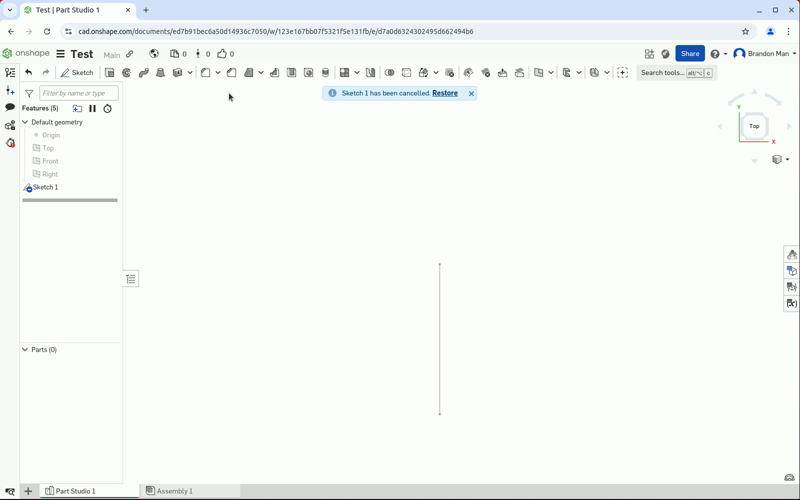
mouse_move(73, 352)
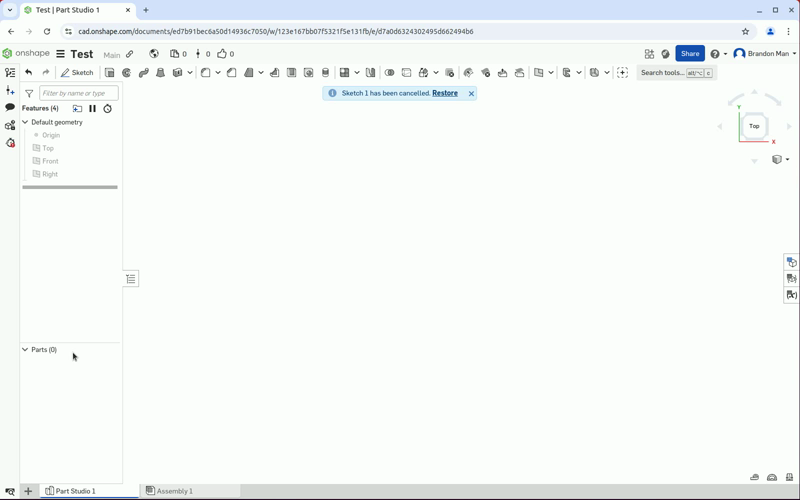
key(y)
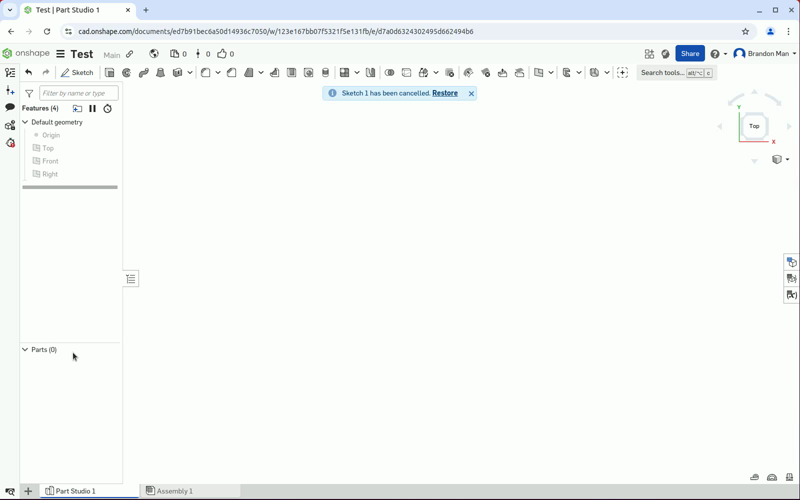
key(shift+p)
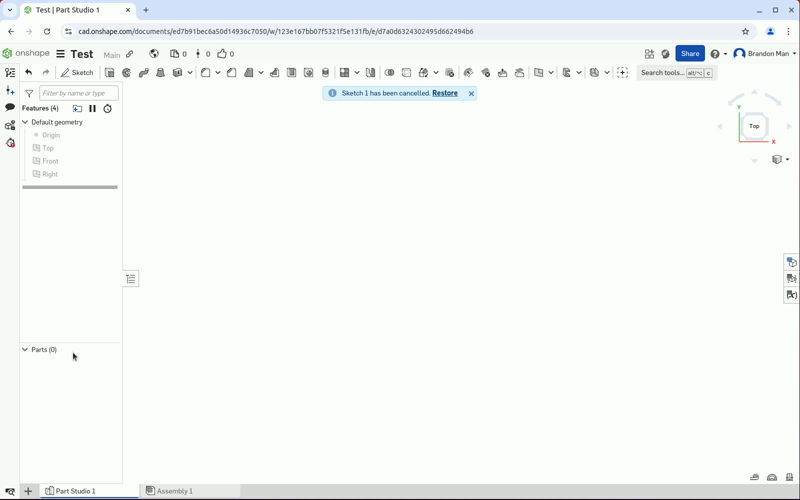
key(space)
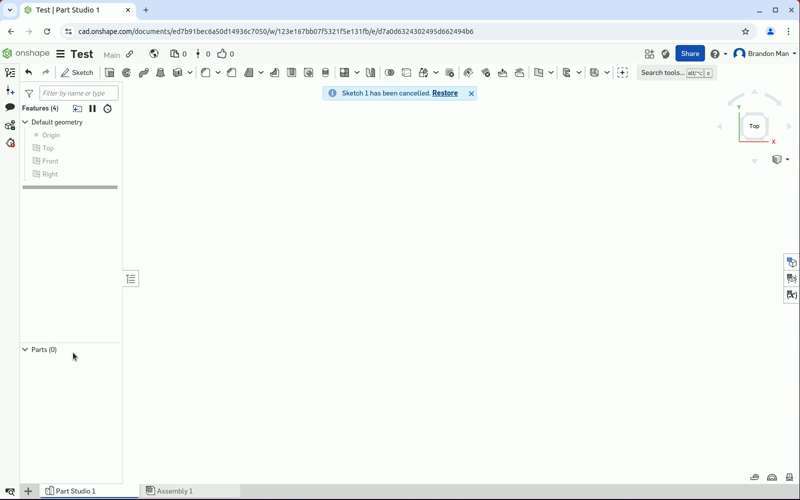
key_down(shift)
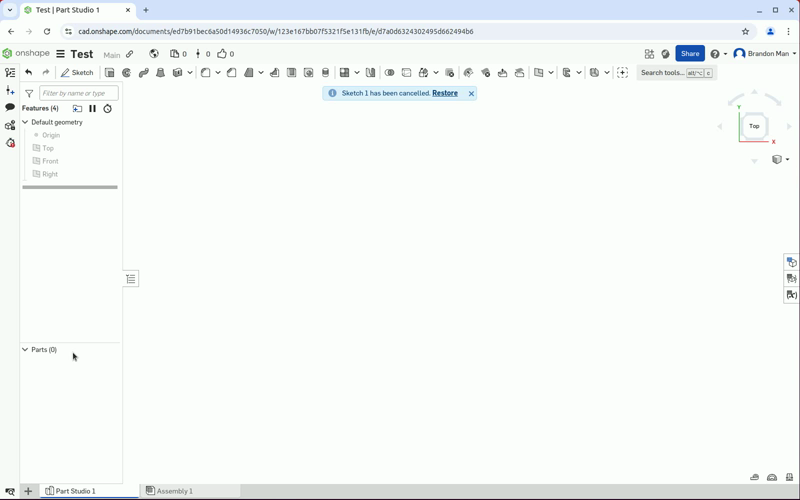
key(up)
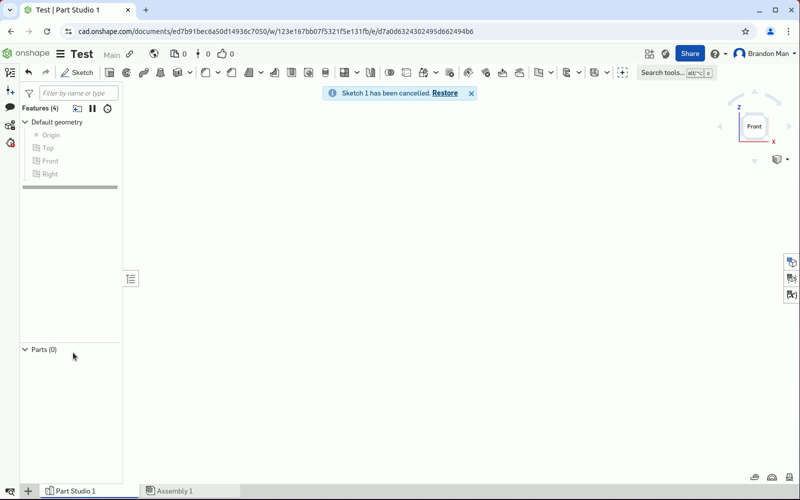
key_up(shift)
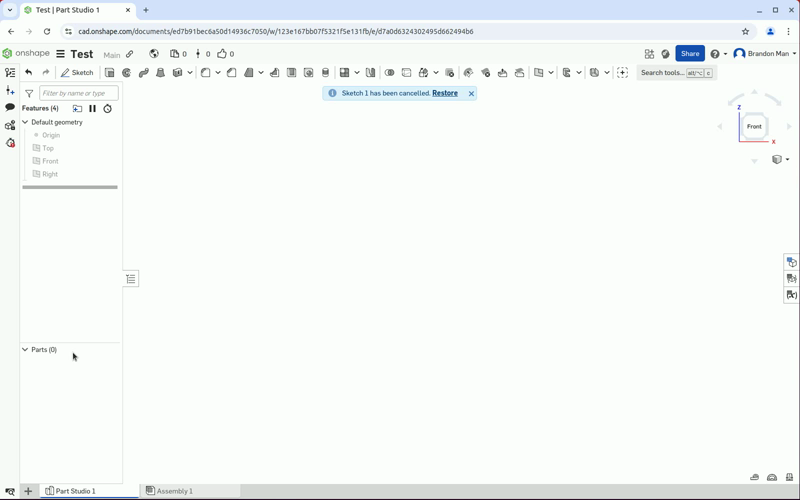
mouse_move(73, 352)
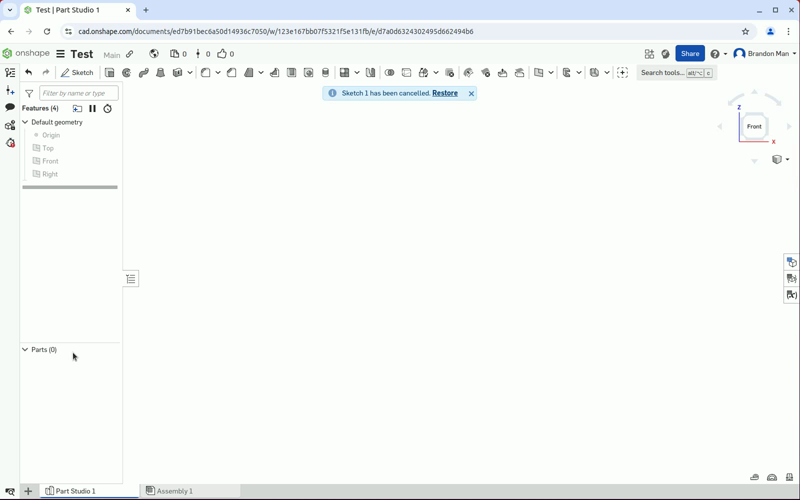
key(shift+y)
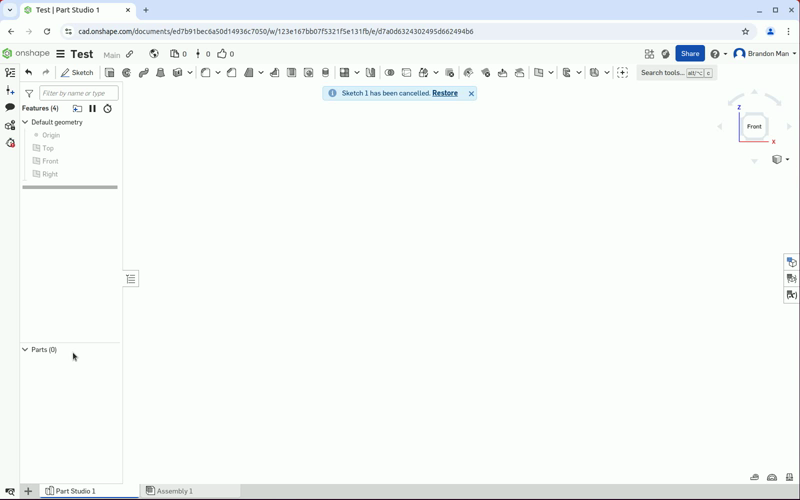
key(shift+s)
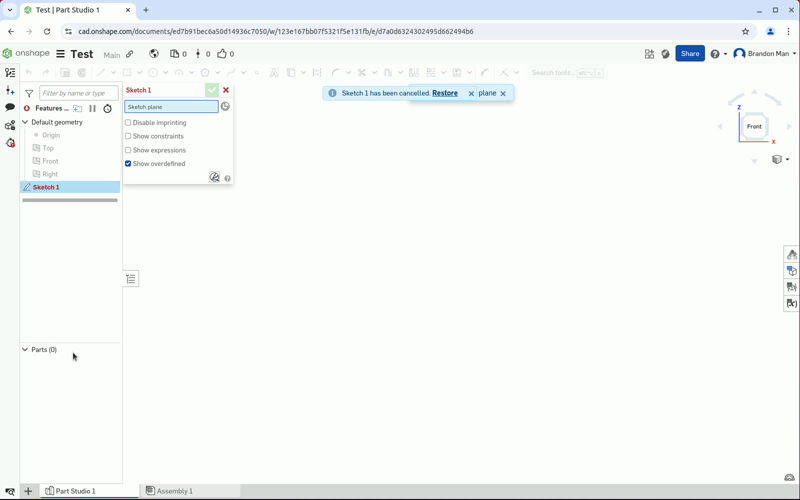
mouse_move(73, 163)
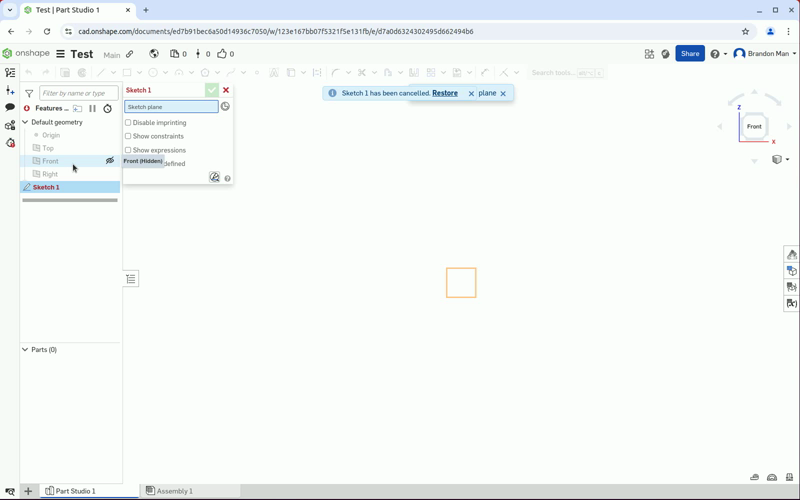
click(73, 163)
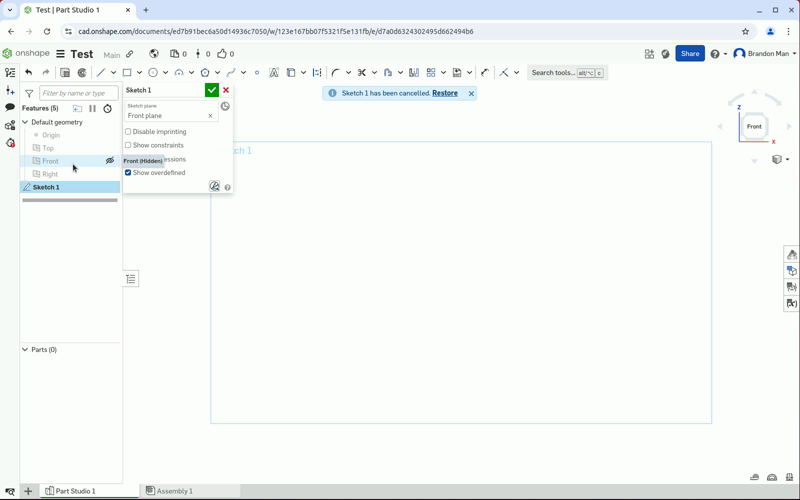
mouse_move(73, 352)
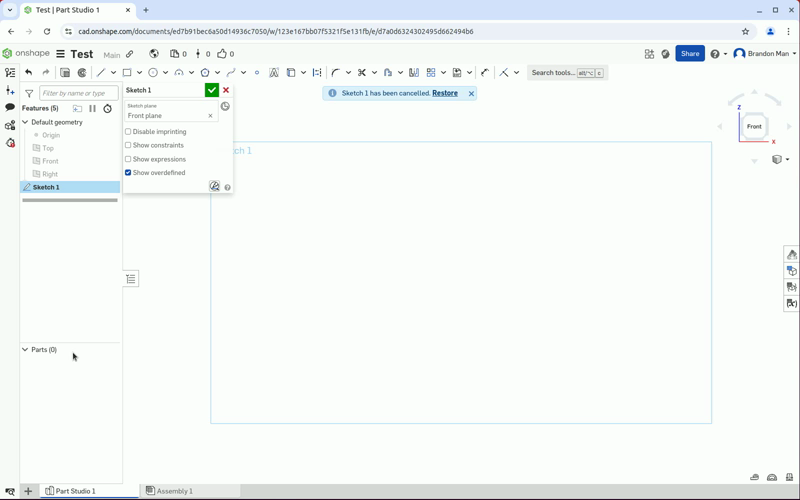
key(y)
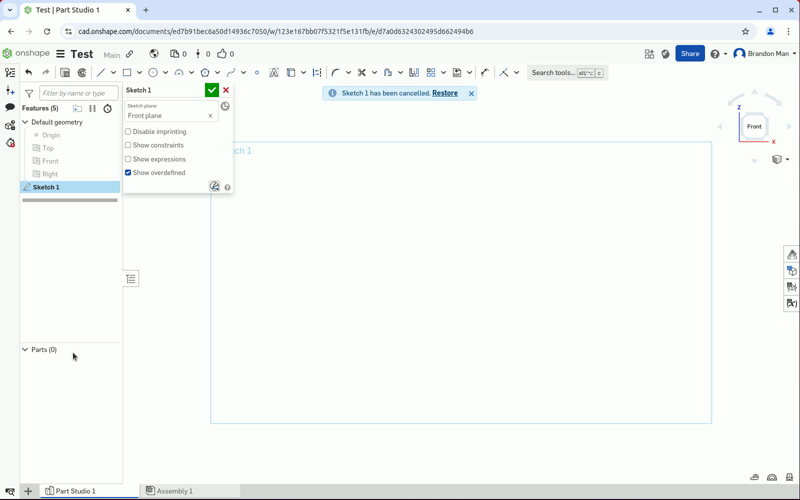
key(l)
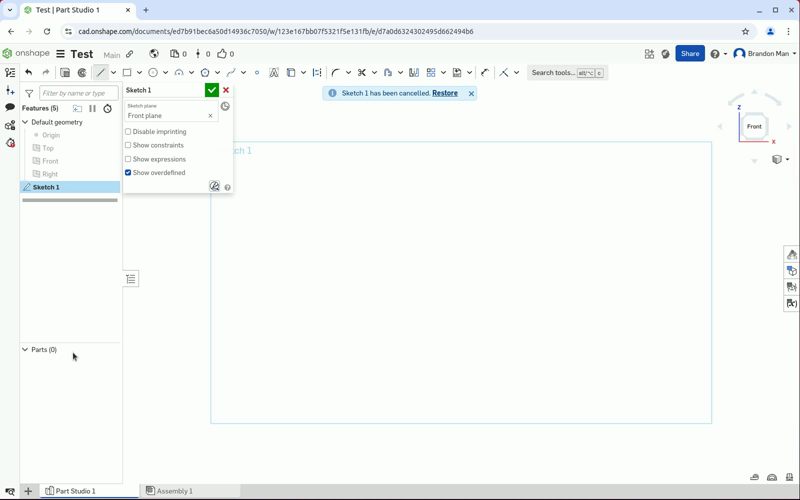
key_down(shift)
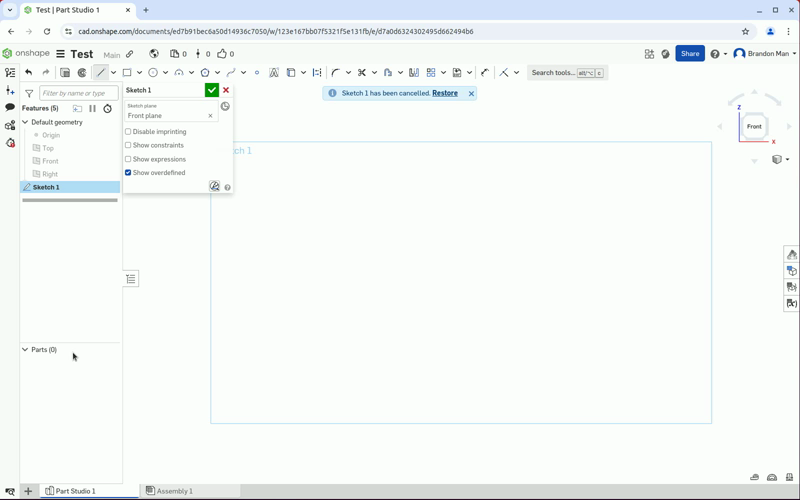
mouse_move(460, 282)
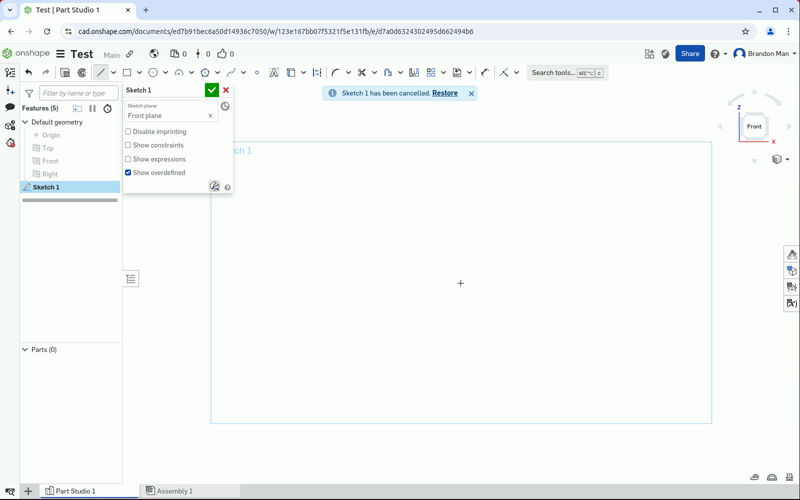
click(460, 282)
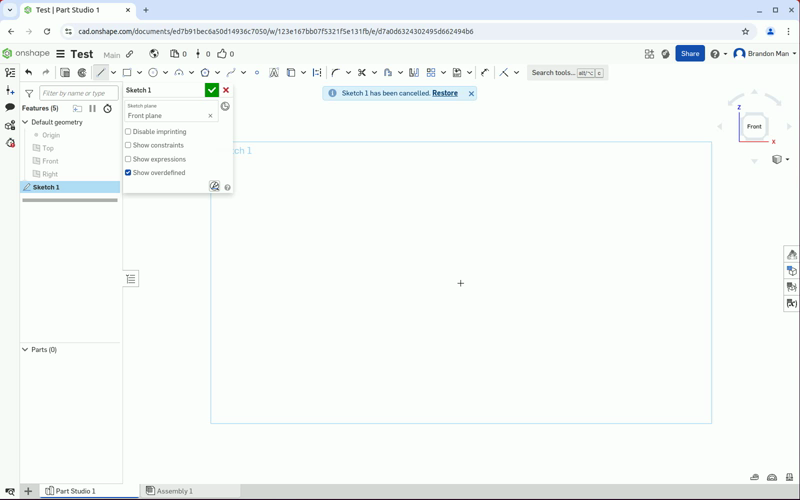
key_up(shift)
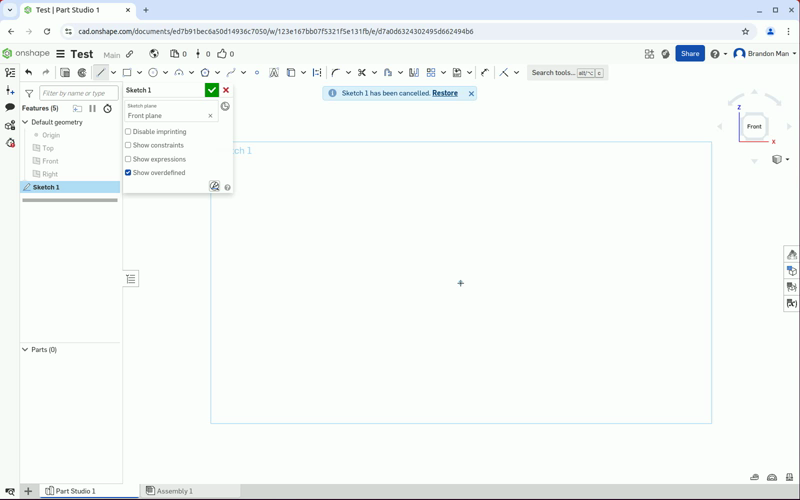
key_down(shift)
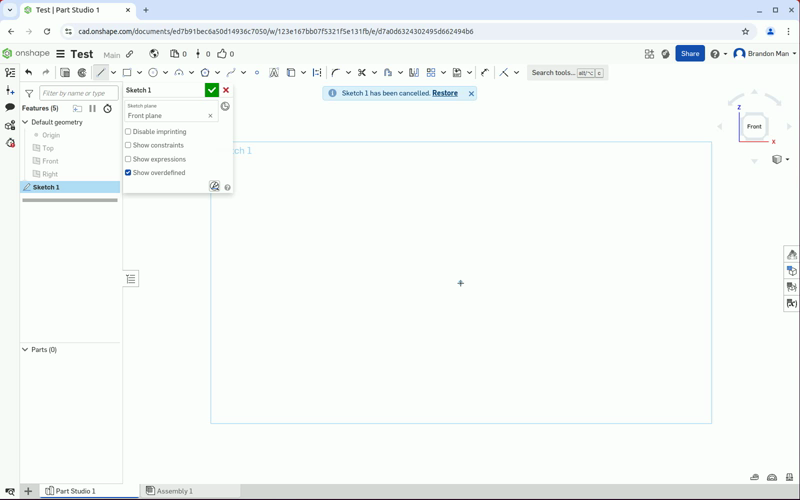
mouse_move(573, 282)
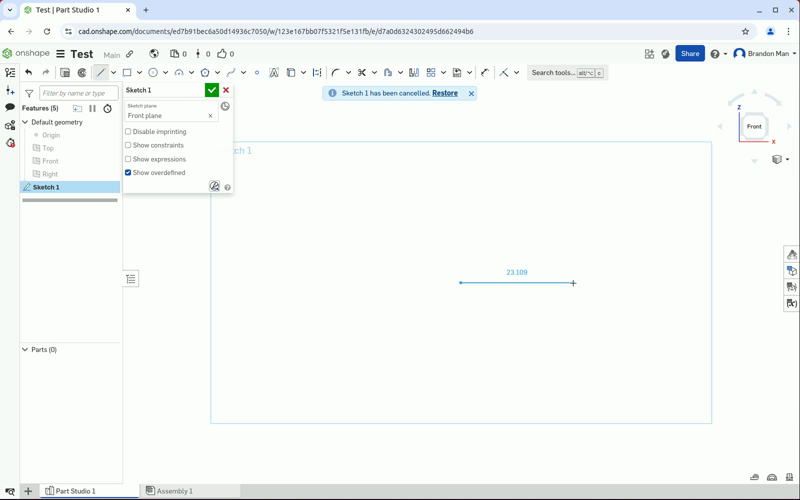
click(573, 282)
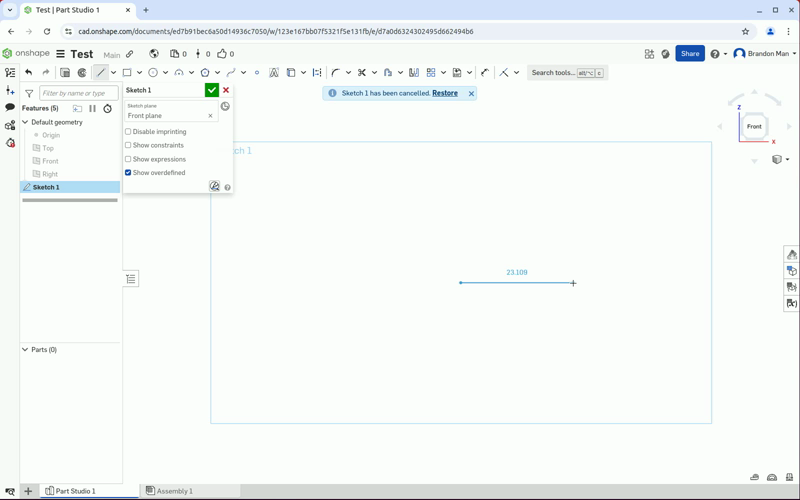
key_up(shift)
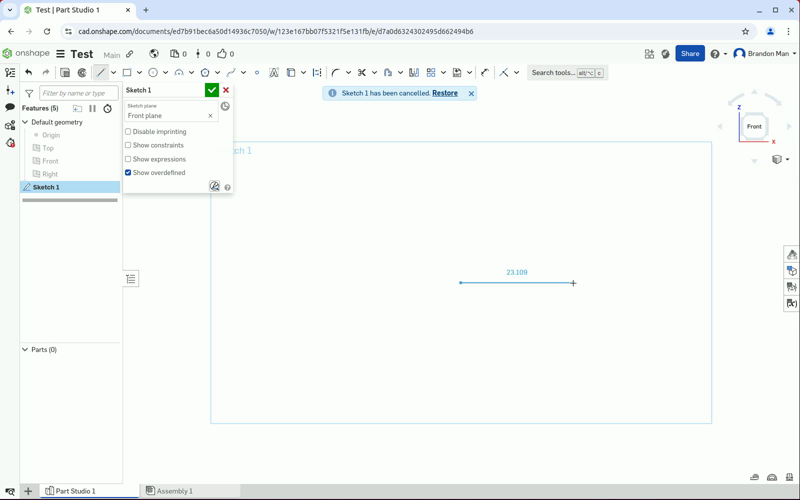
key_down(shift)
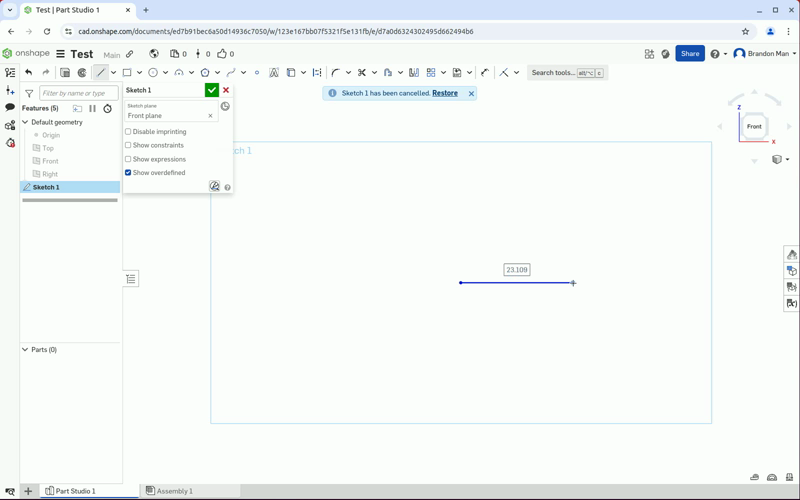
mouse_move(589, 282)
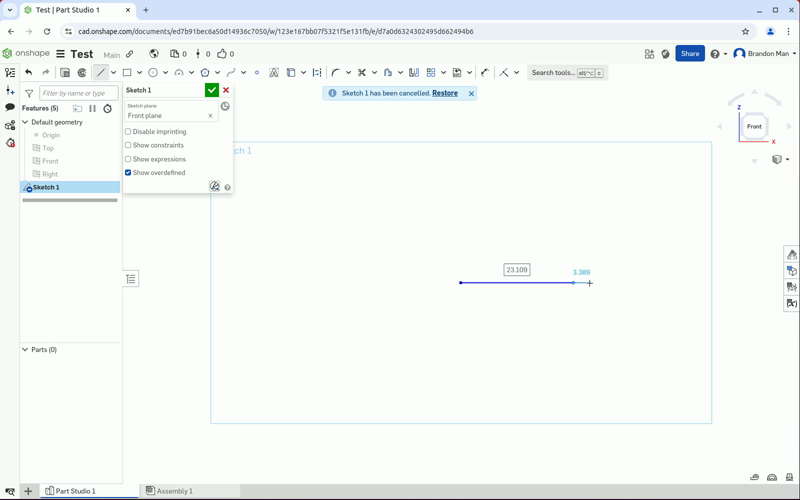
mouse_move(573, 226)
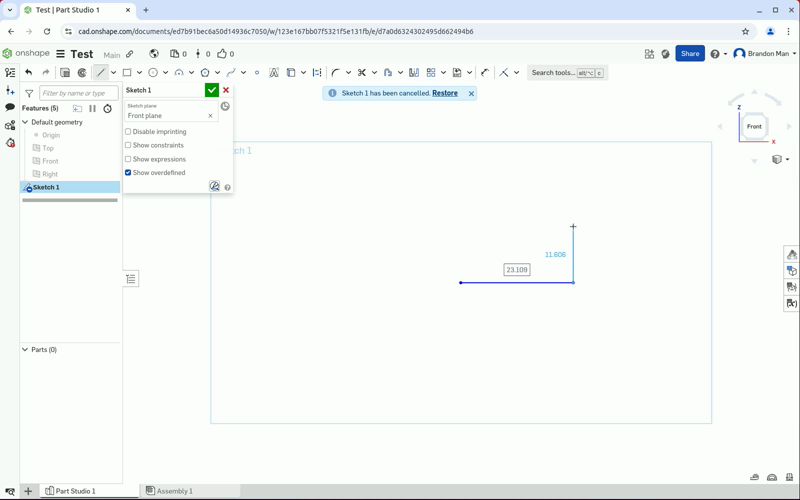
click(573, 226)
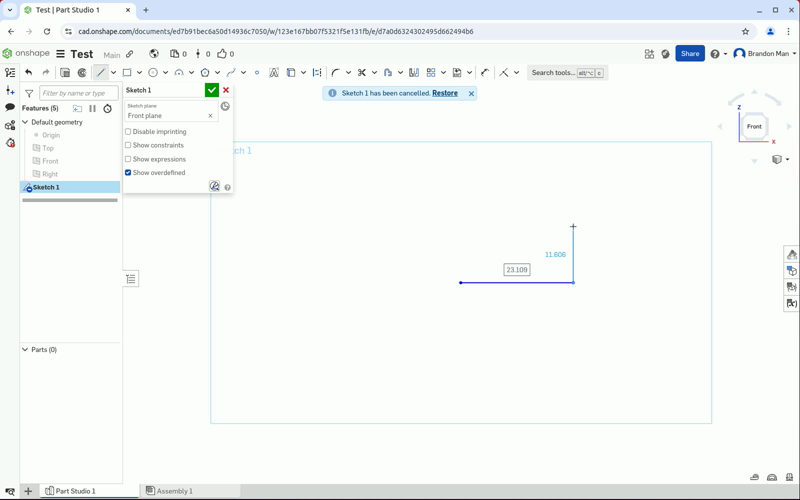
key_up(shift)
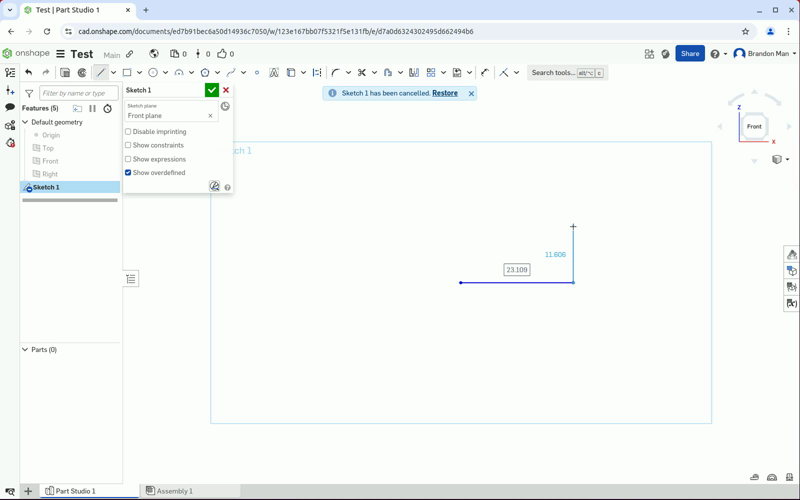
key_down(shift)
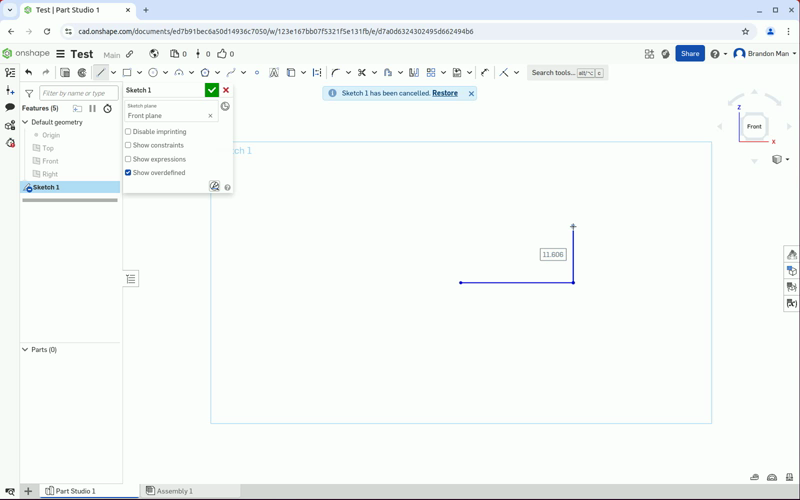
mouse_move(460, 226)
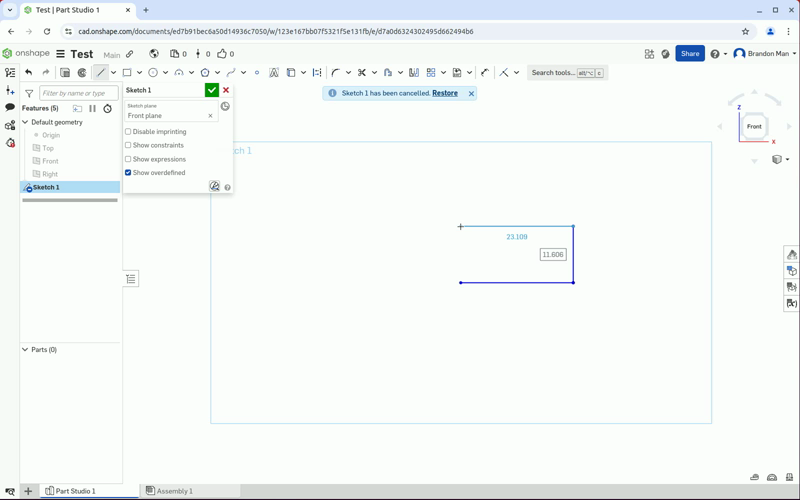
click(460, 226)
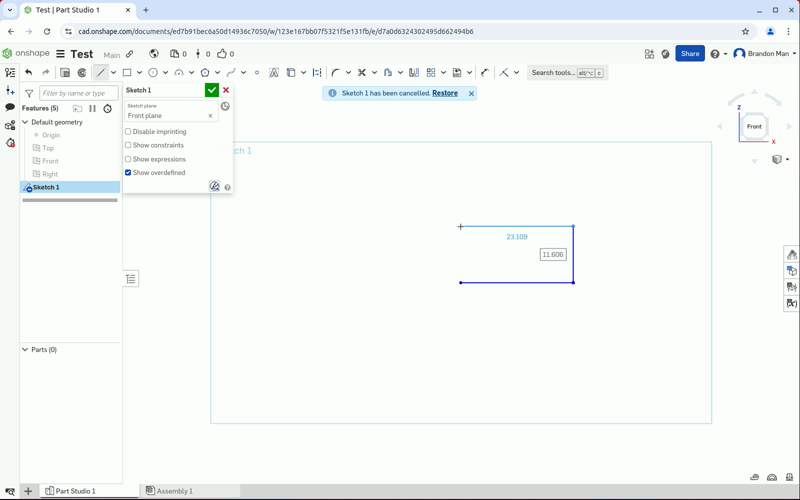
key_up(shift)
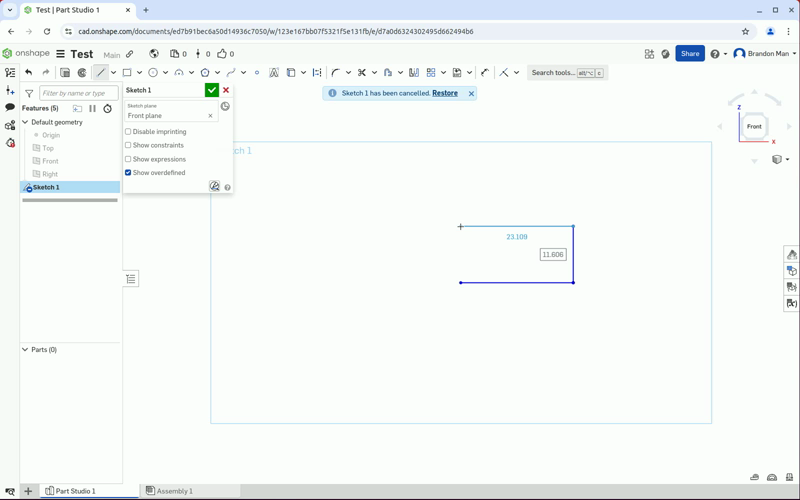
mouse_move(490, 226)
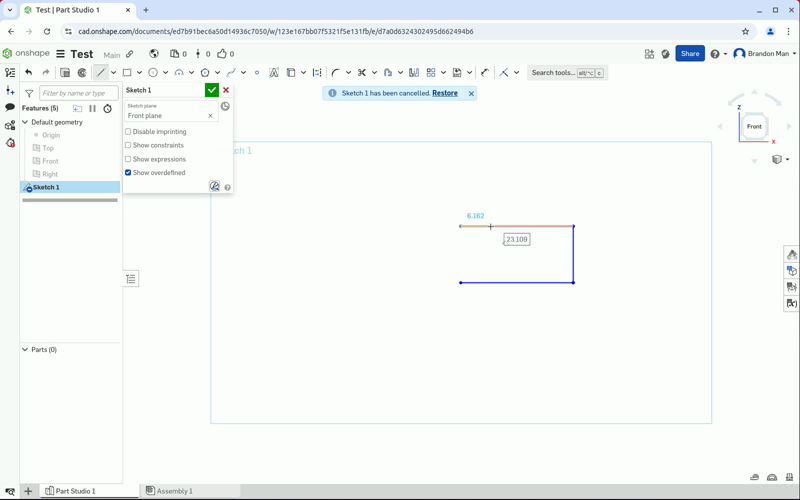
key_down(shift)
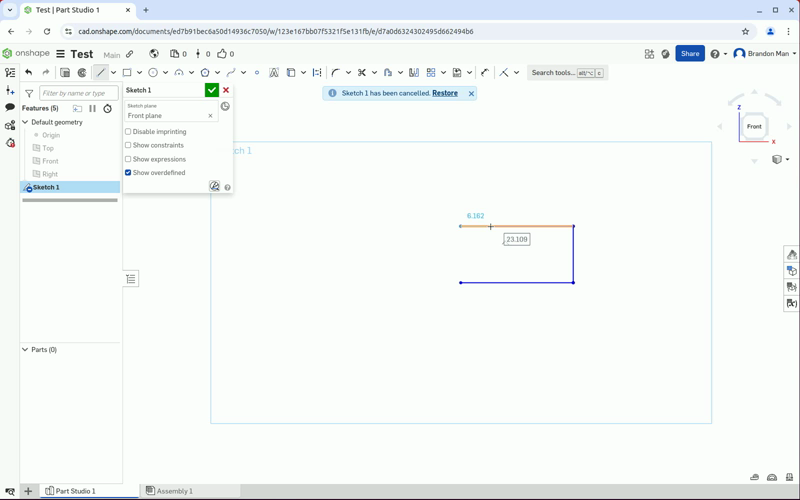
mouse_move(460, 282)
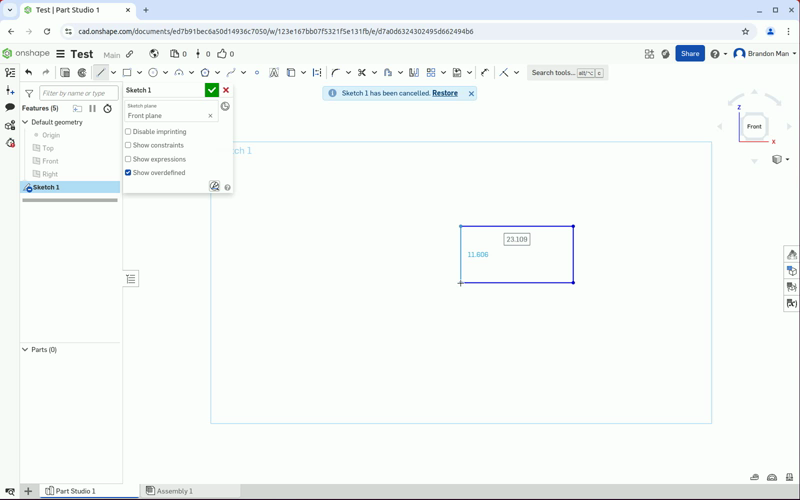
key_up(shift)
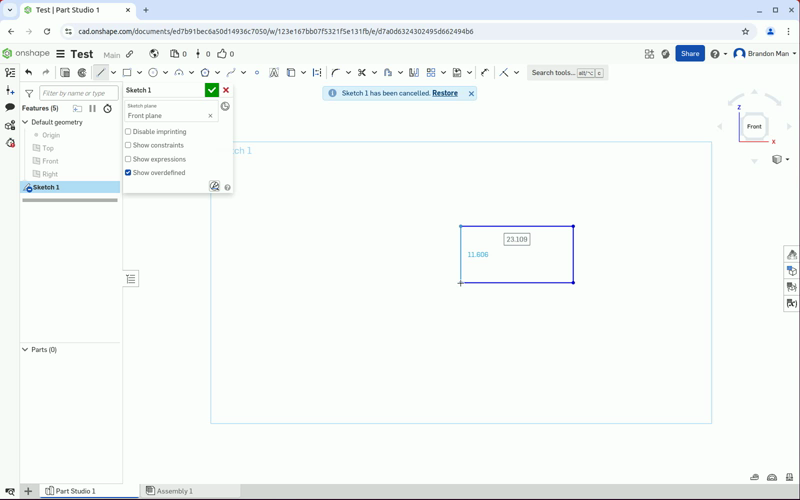
click(460, 282)
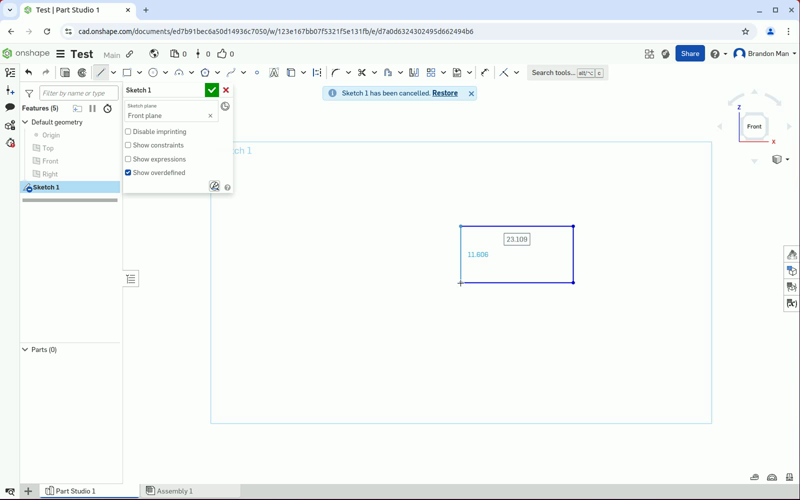
key(esc)
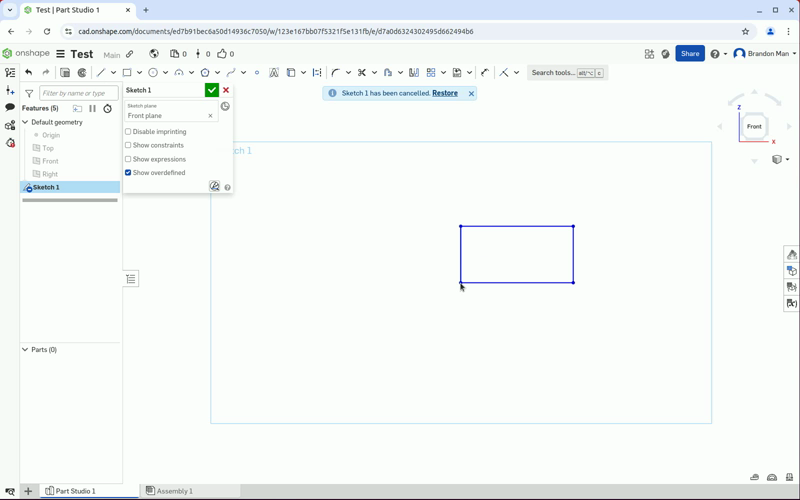
mouse_move(560, 246)
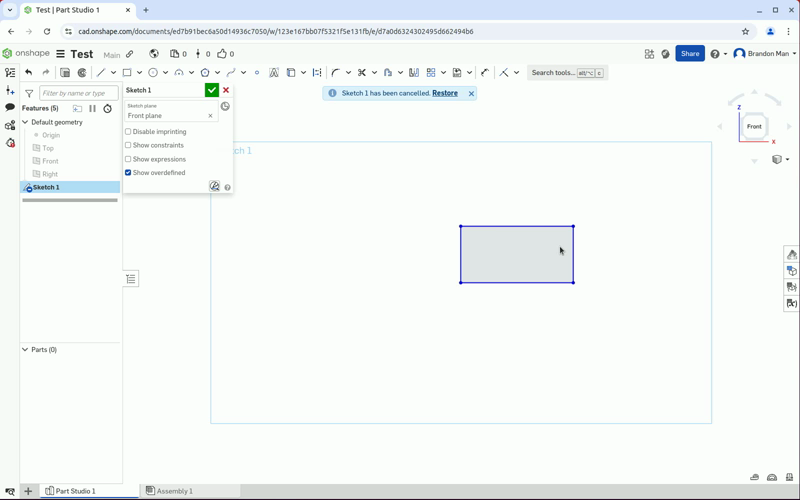
click(560, 246)
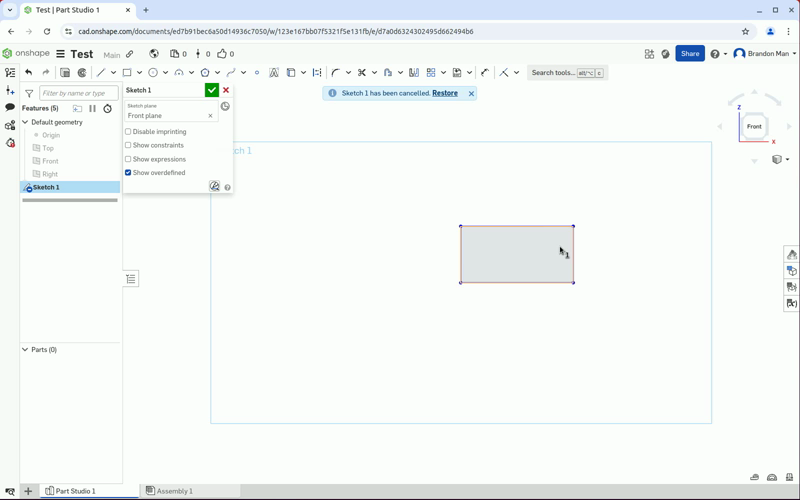
mouse_move(73, 352)
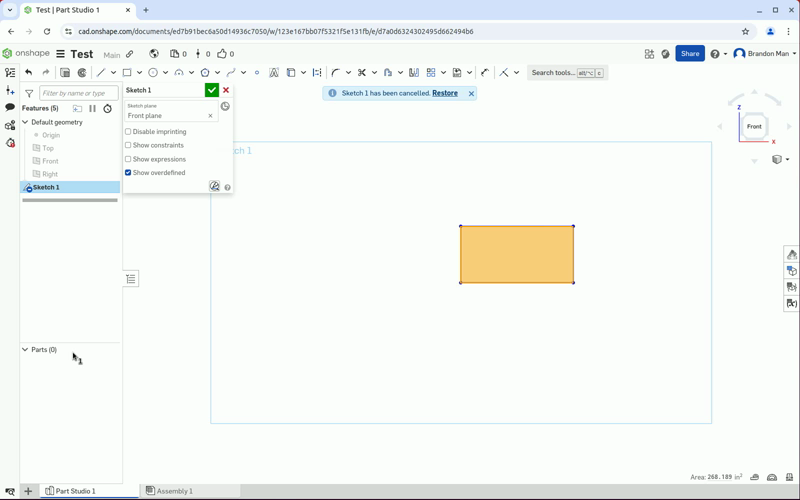
key(shift+y)
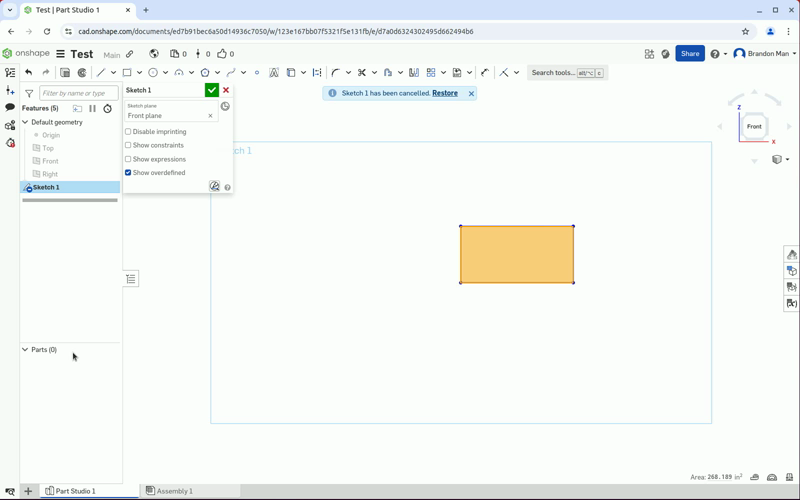
key(shift+e)
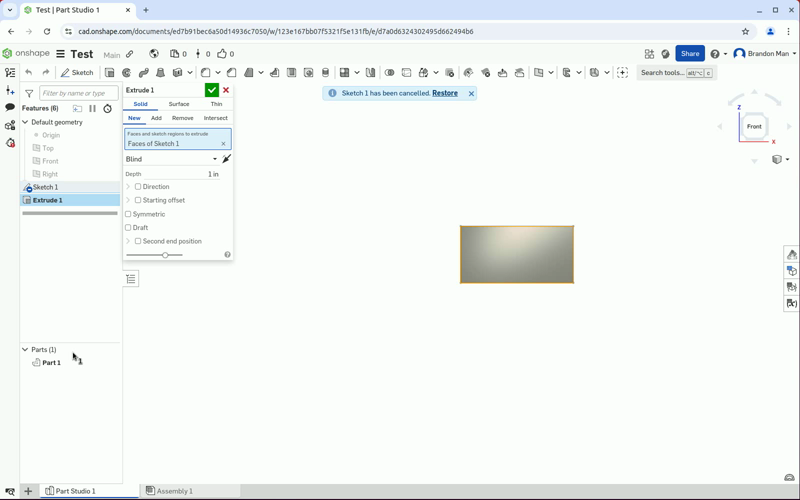
mouse_move(143, 106)
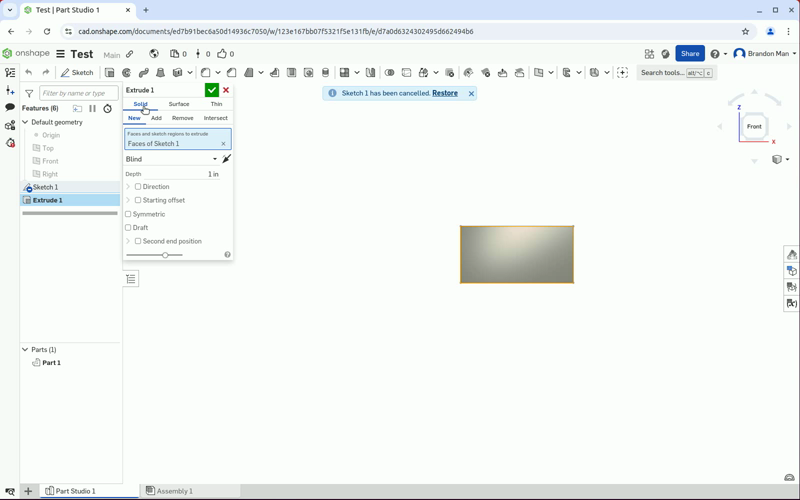
click(143, 106)
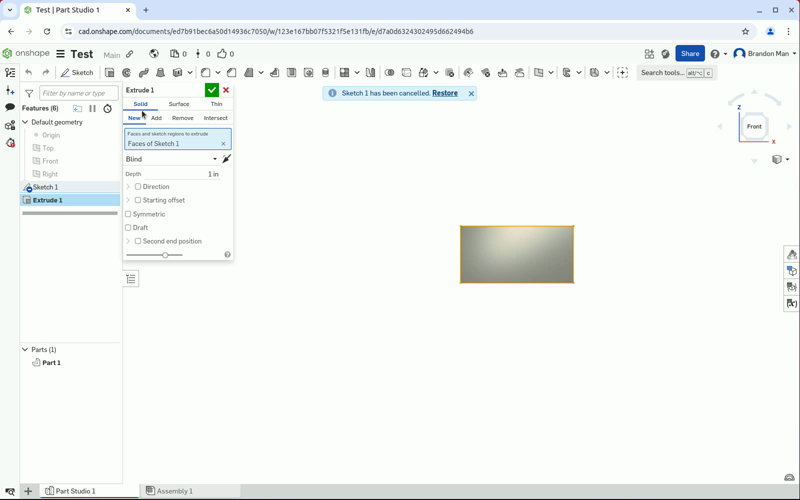
mouse_move(137, 120)
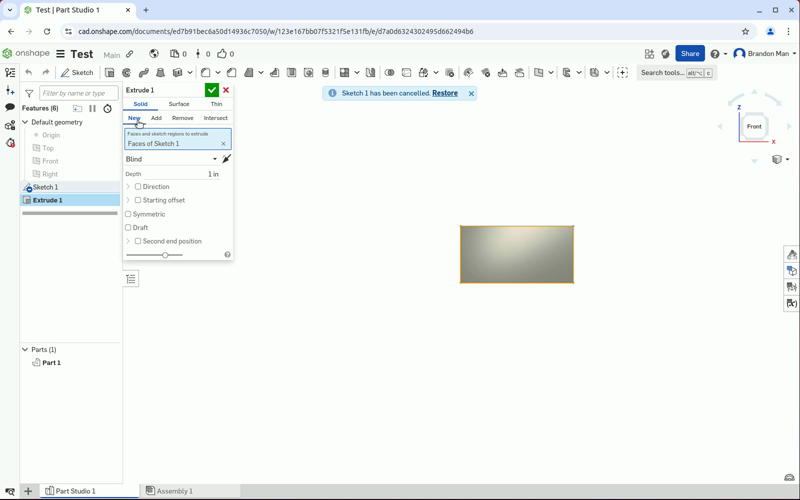
click(137, 120)
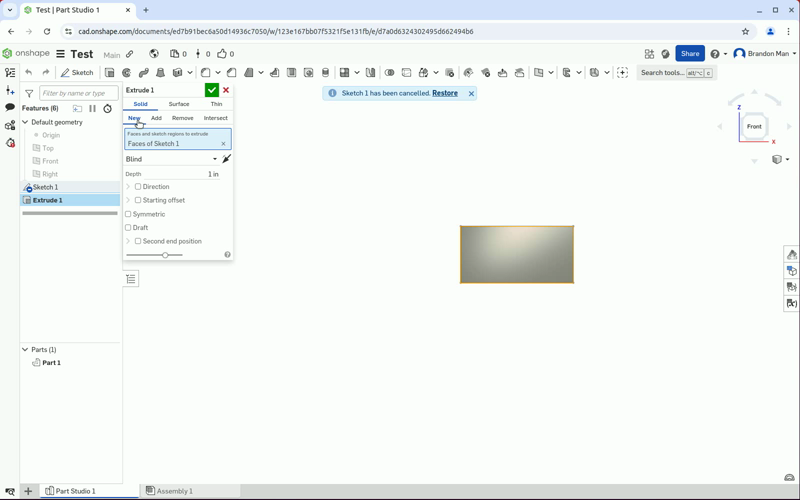
key(tab, 4)
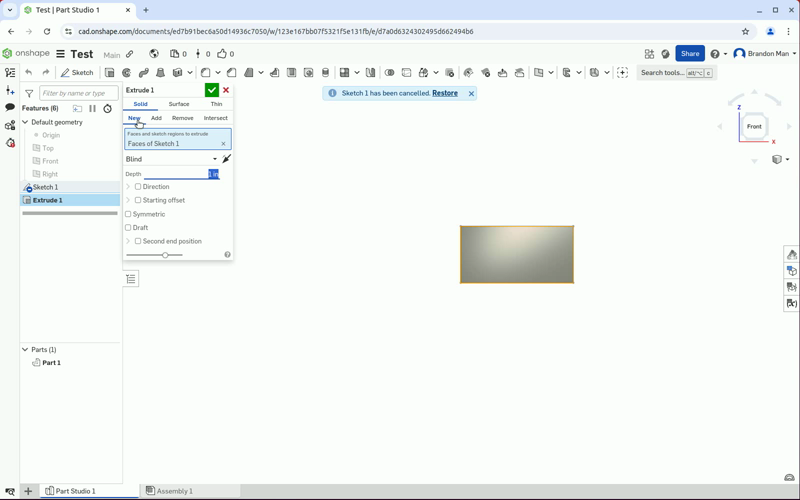
text(17.331)
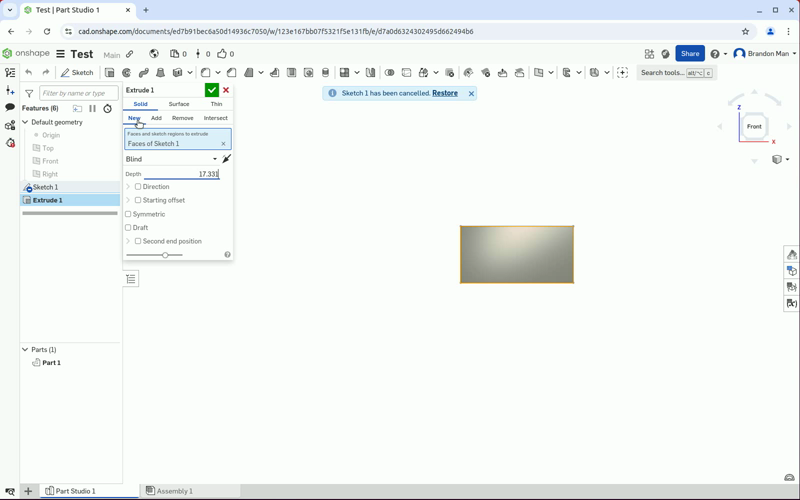
key(enter)
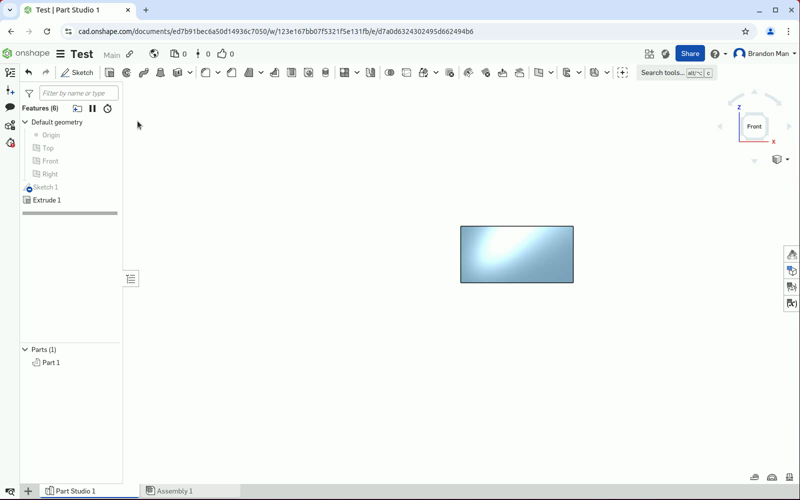
key(shift+h)
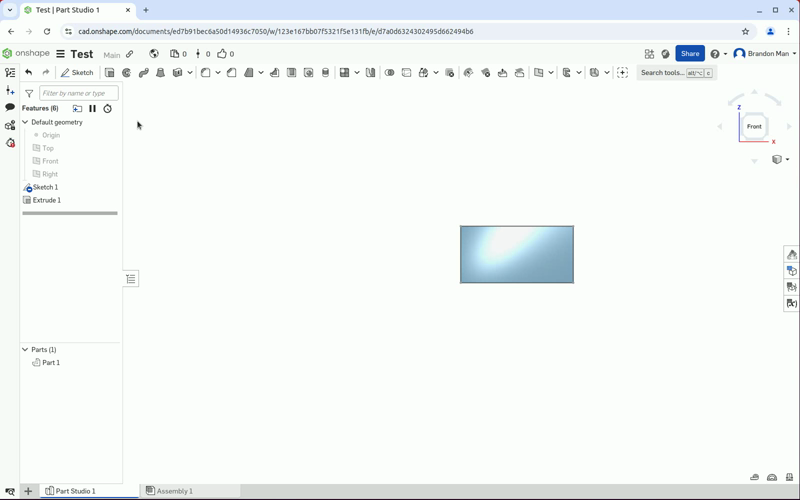
key(shift+h)
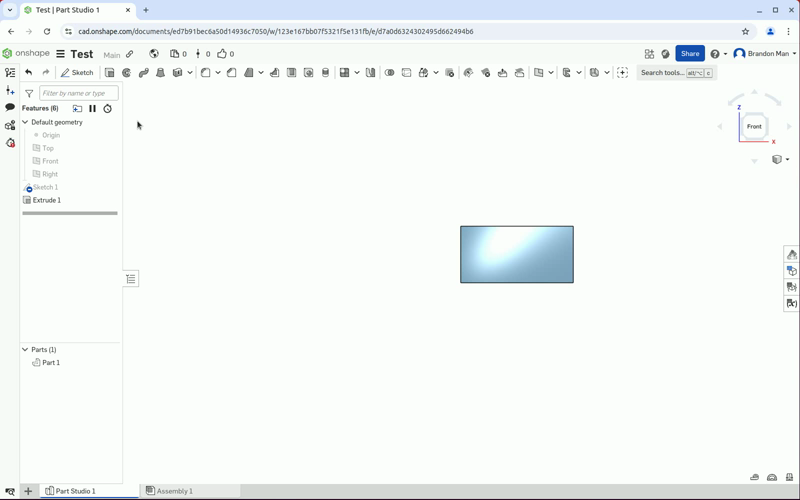
mouse_move(73, 189)
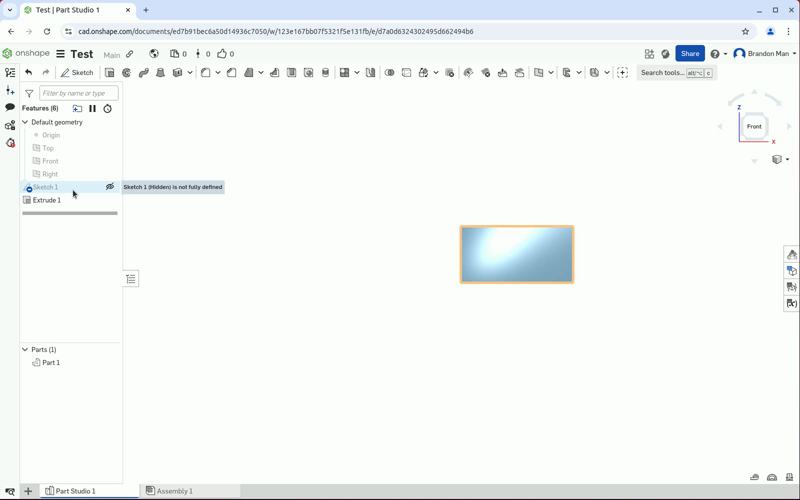
click(73, 189)
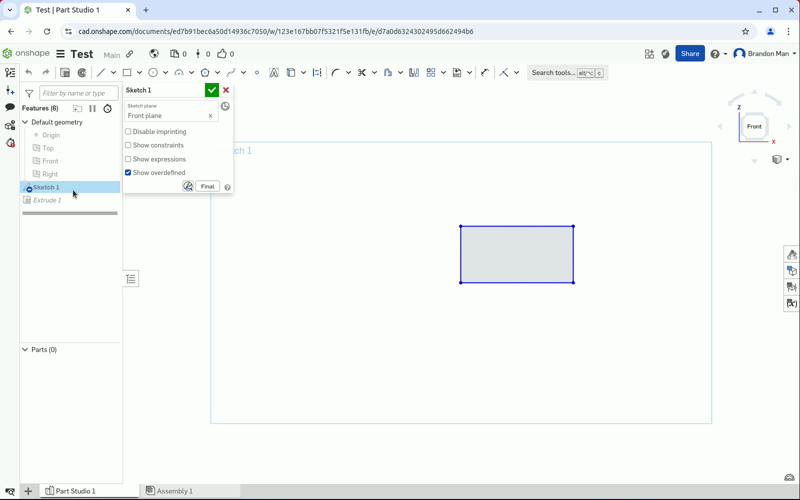
mouse_move(229, 92)
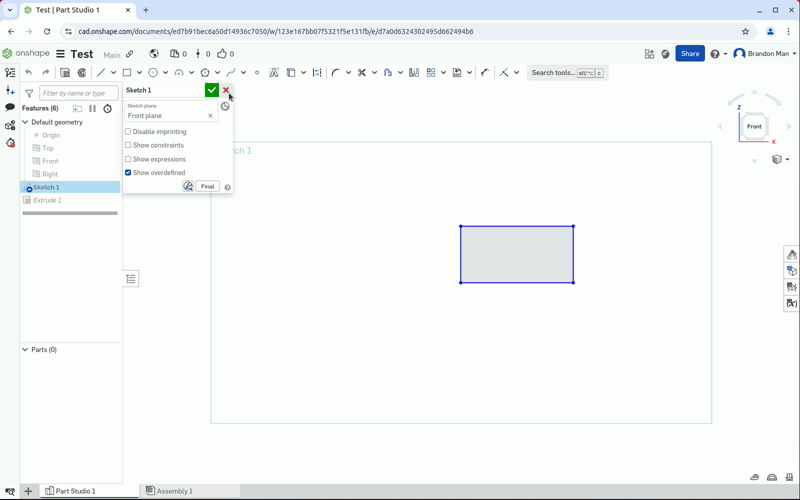
click(229, 92)
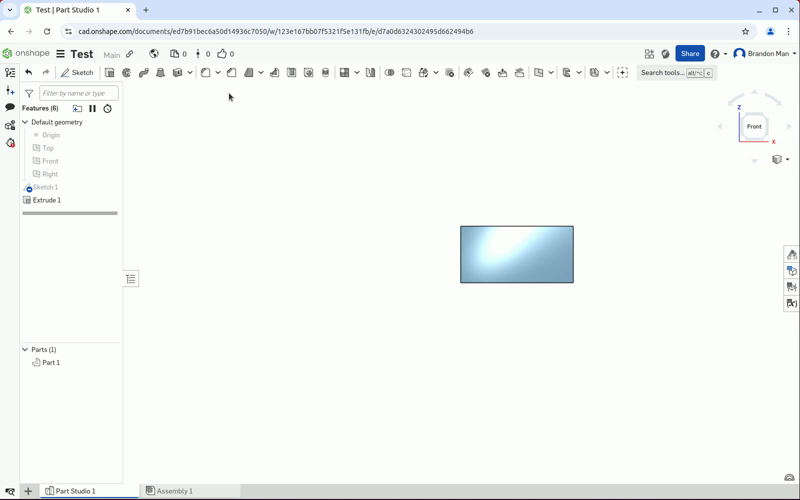
mouse_move(73, 352)
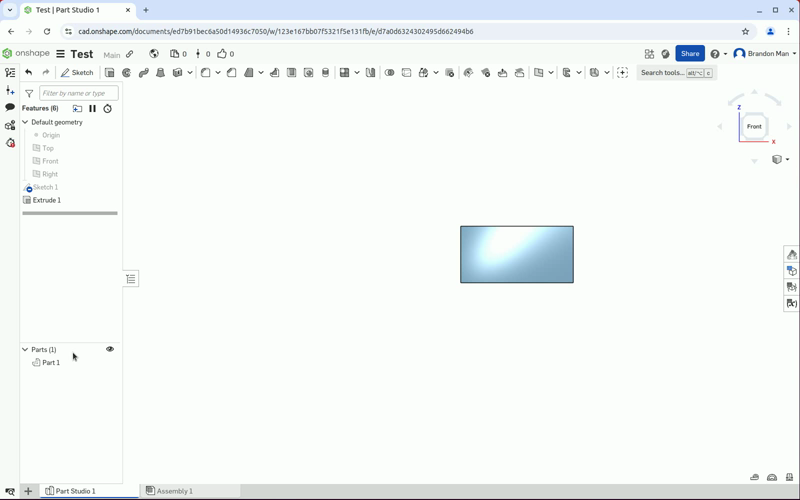
key(y)
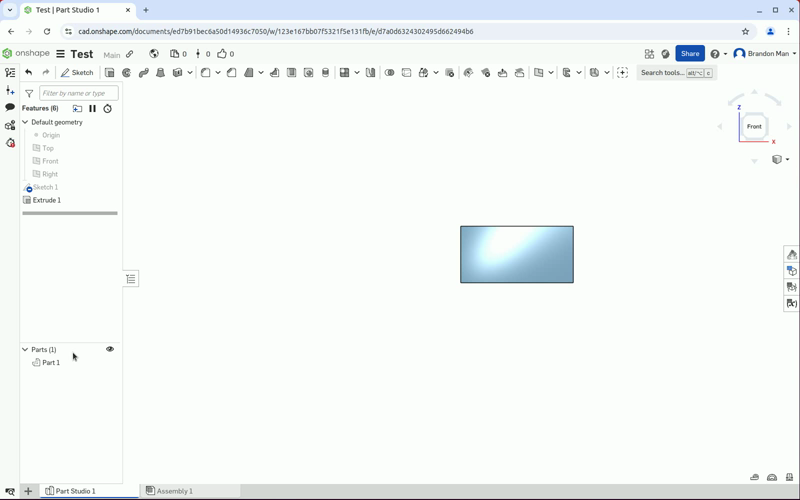
key(shift+p)
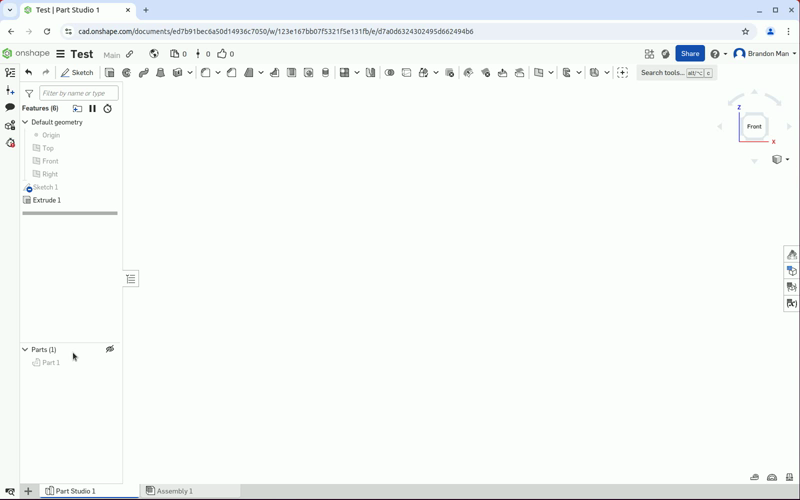
key(space)
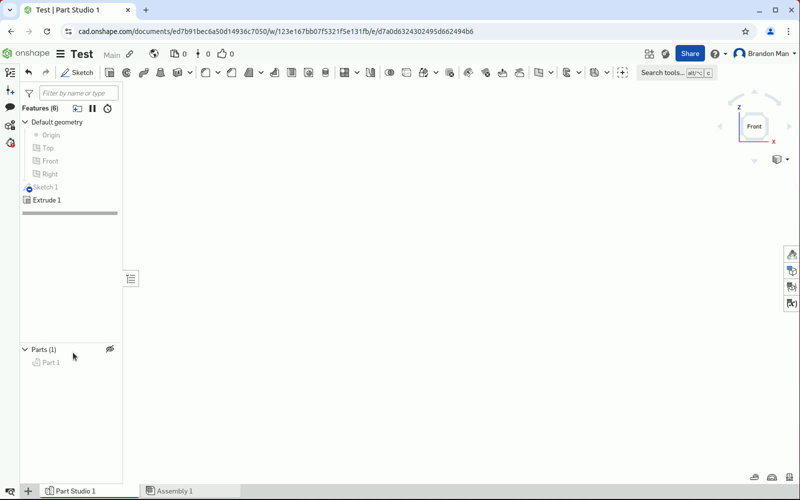
key_down(shift)
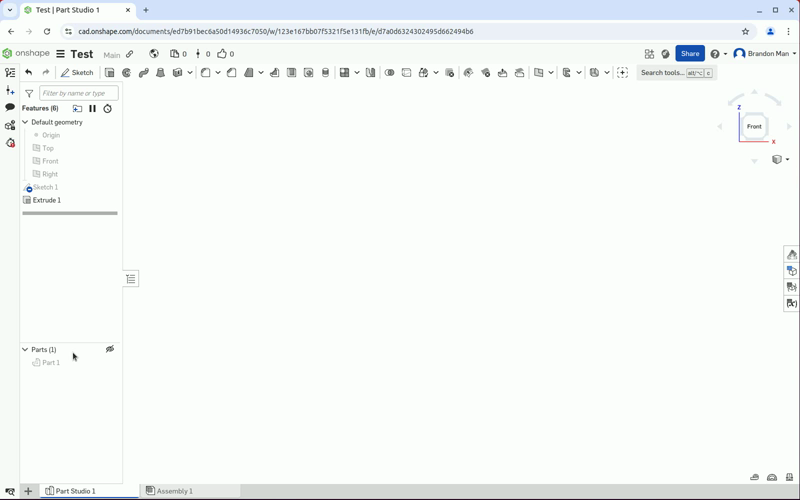
key(down)
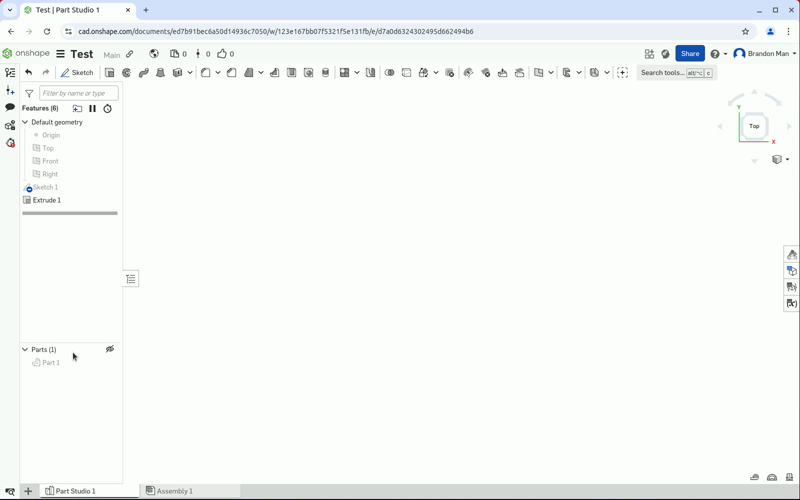
key_up(shift)
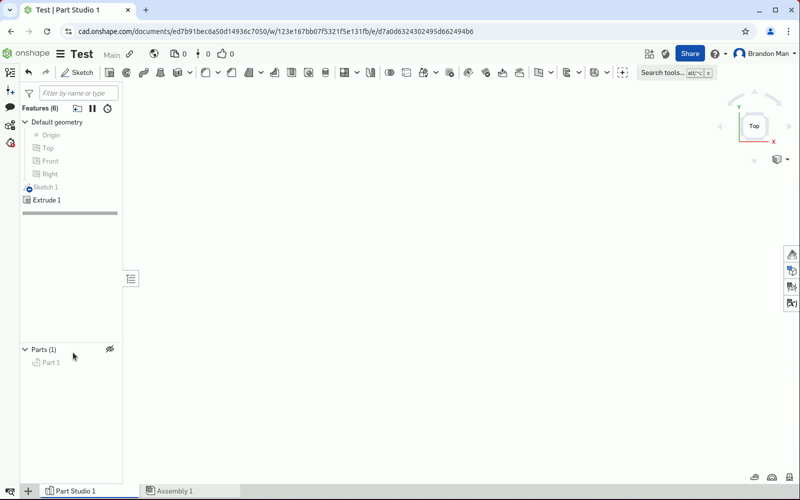
mouse_move(73, 352)
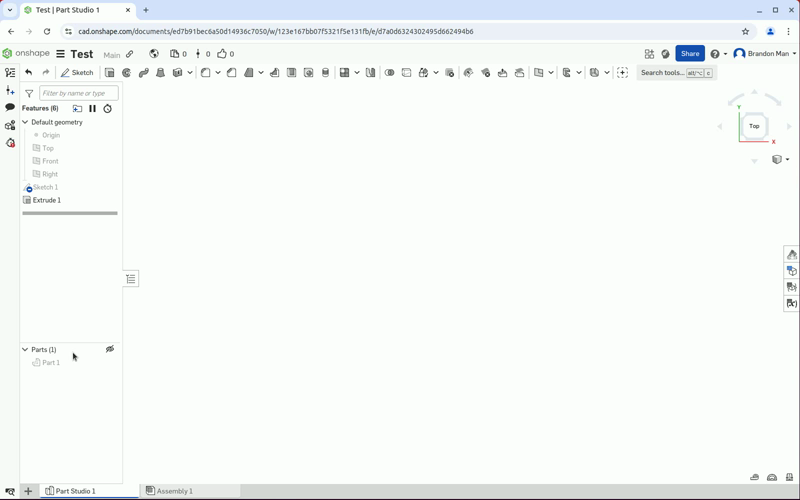
key(shift+y)
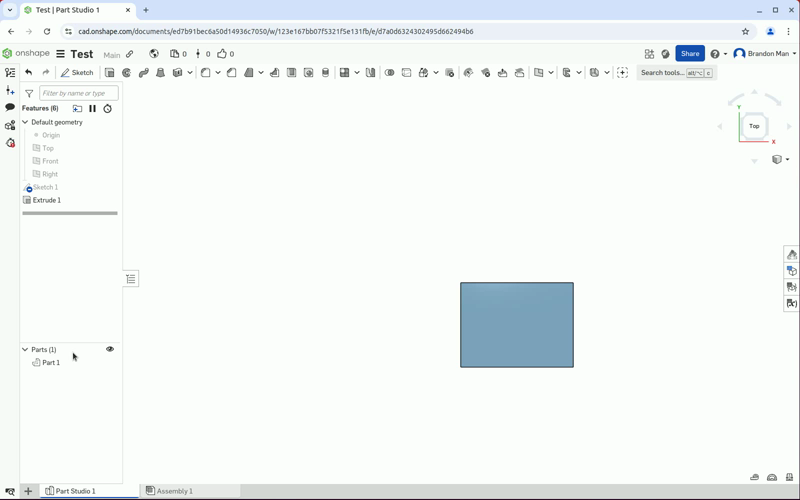
mouse_move(541, 75)
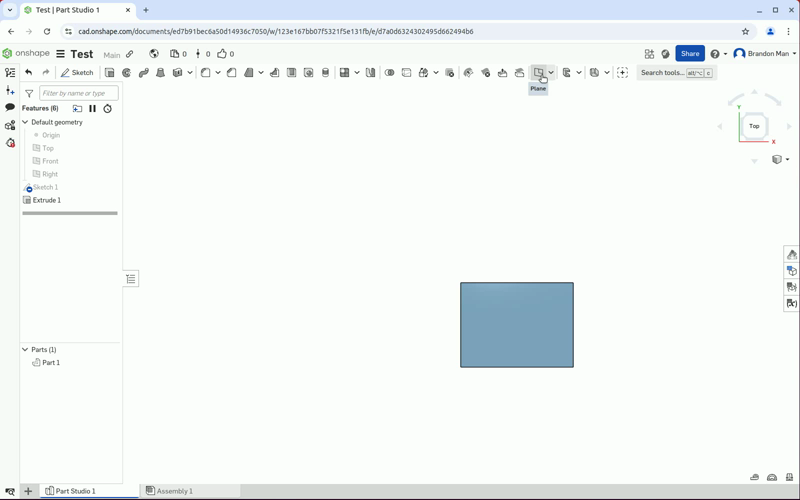
click(541, 75)
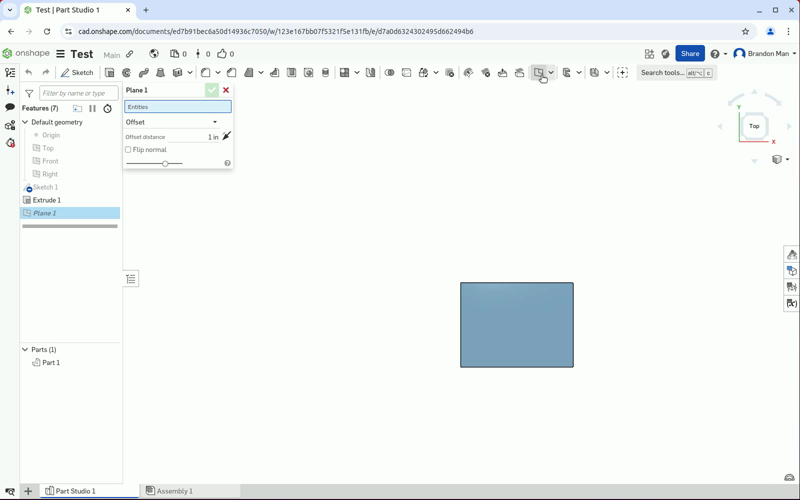
mouse_move(73, 150)
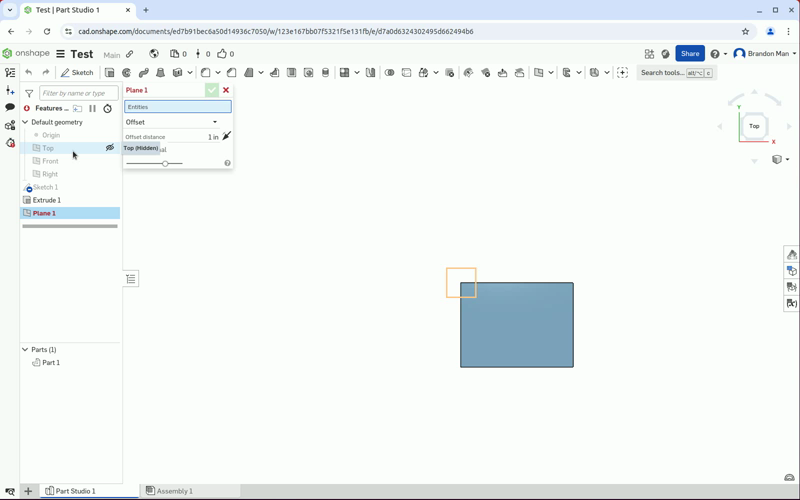
click(73, 150)
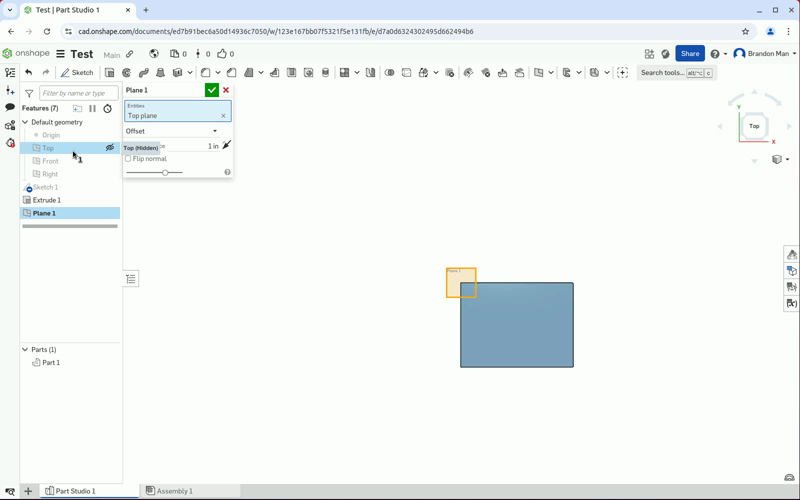
key(tab, 2)
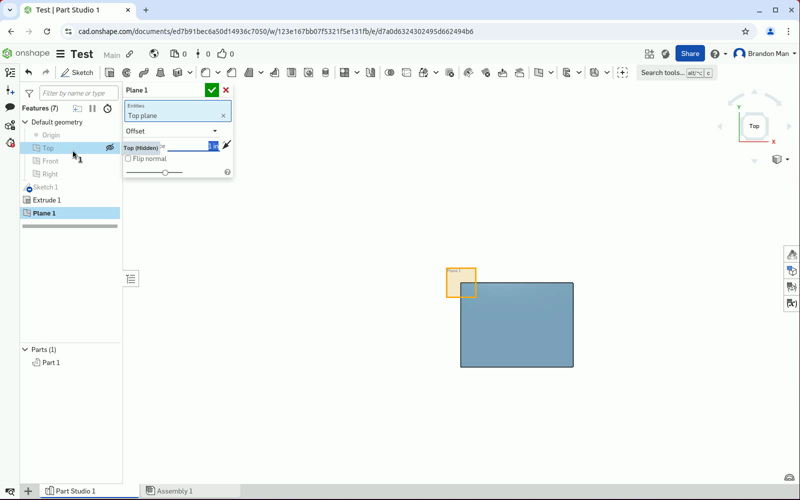
text(11.554)
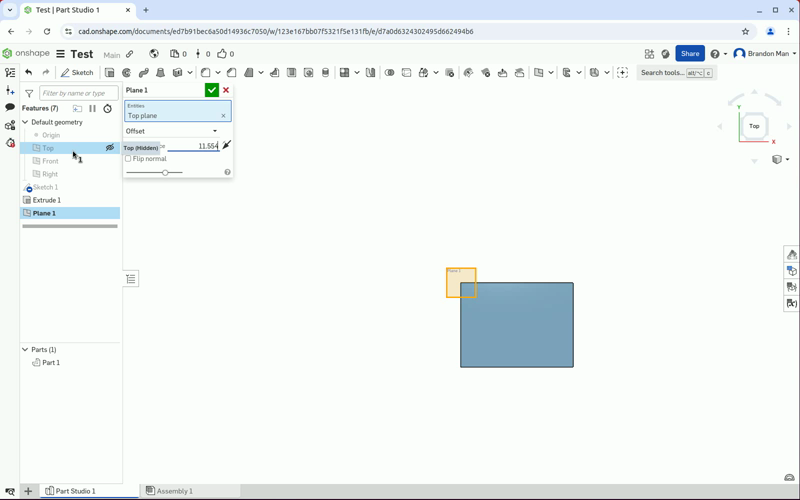
key(enter, 2)
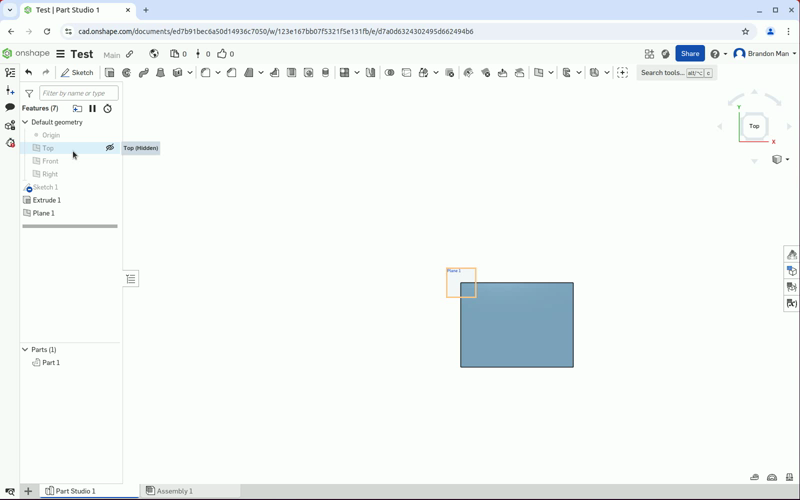
key(shift+s)
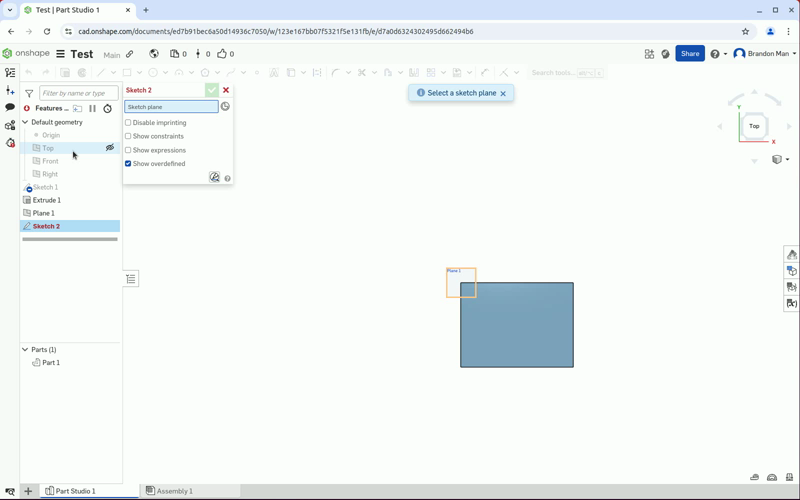
mouse_move(73, 215)
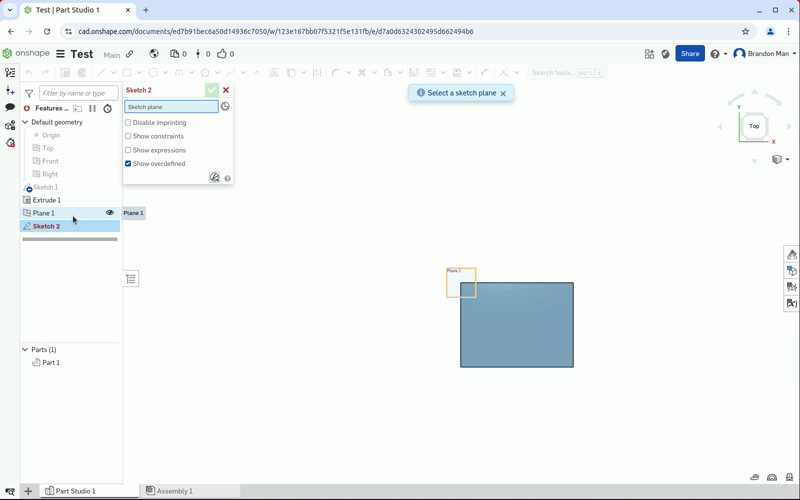
click(73, 215)
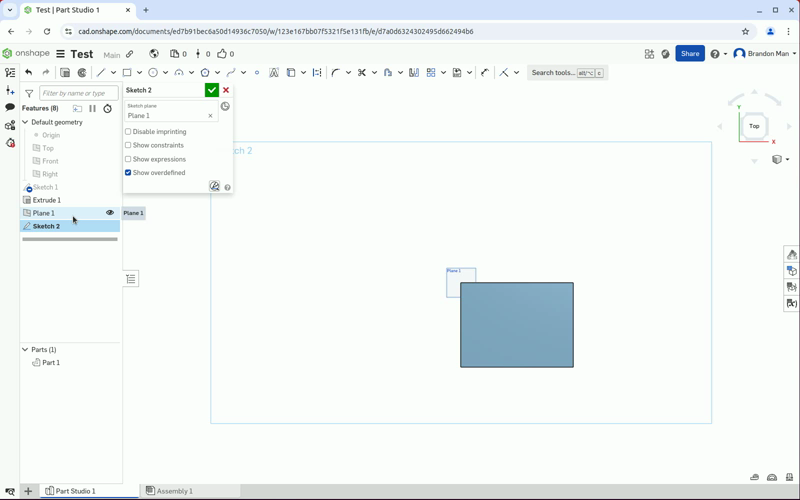
mouse_move(73, 352)
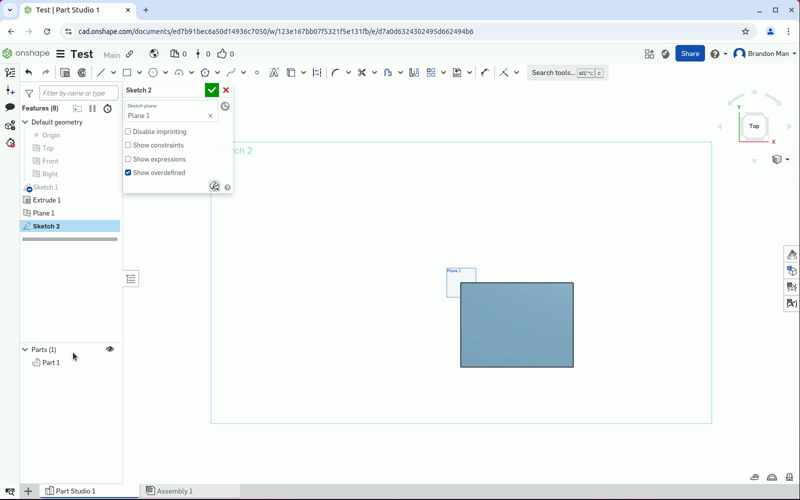
key(y)
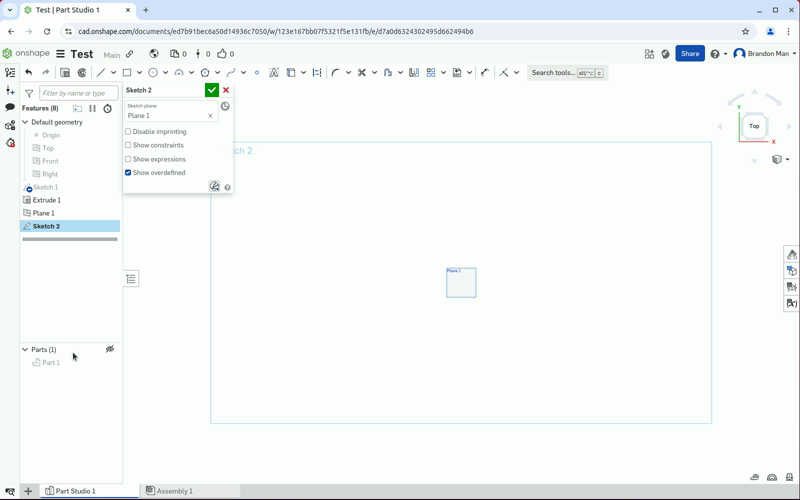
key(l)
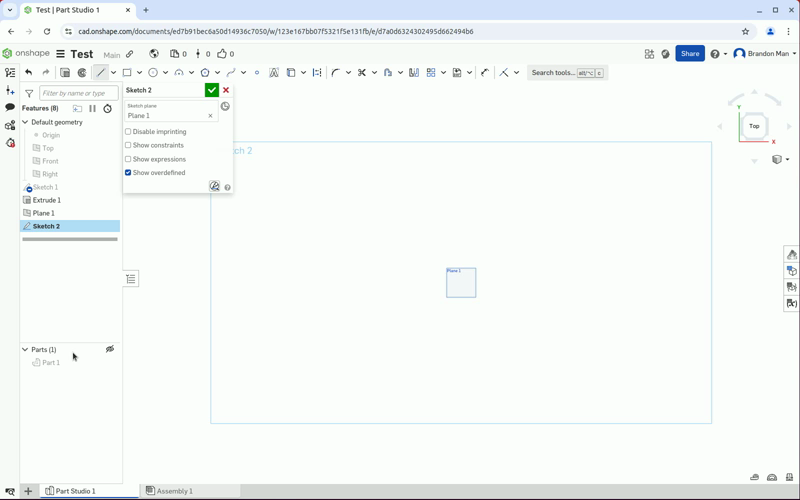
key_down(shift)
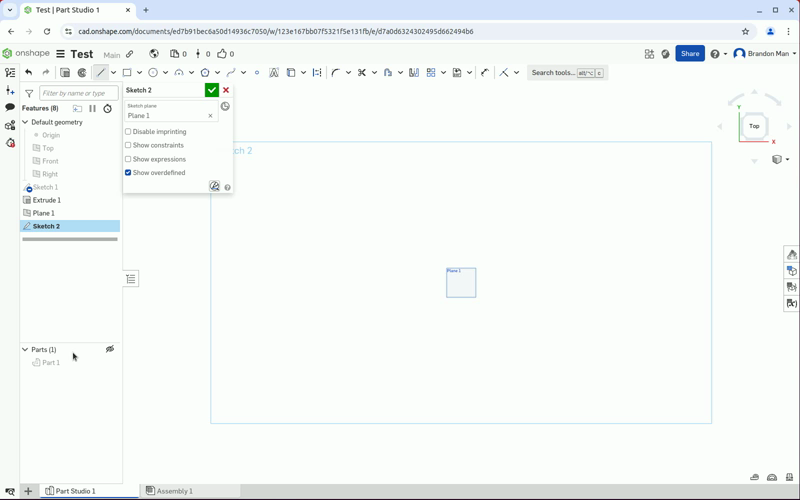
mouse_move(460, 367)
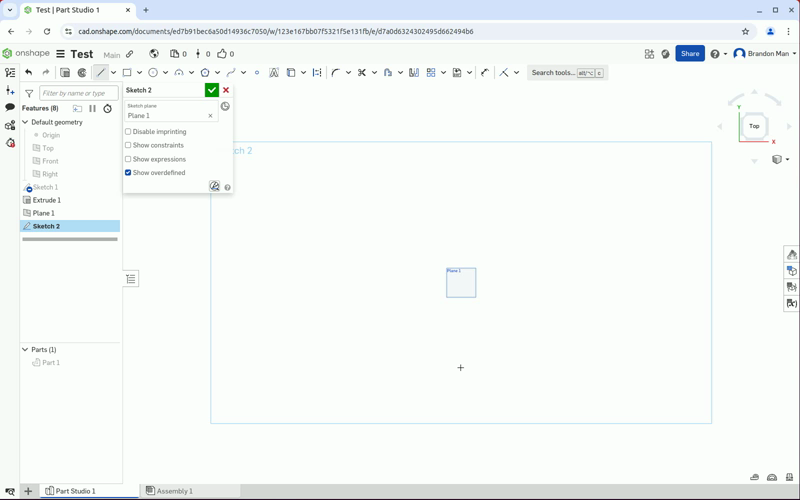
click(460, 367)
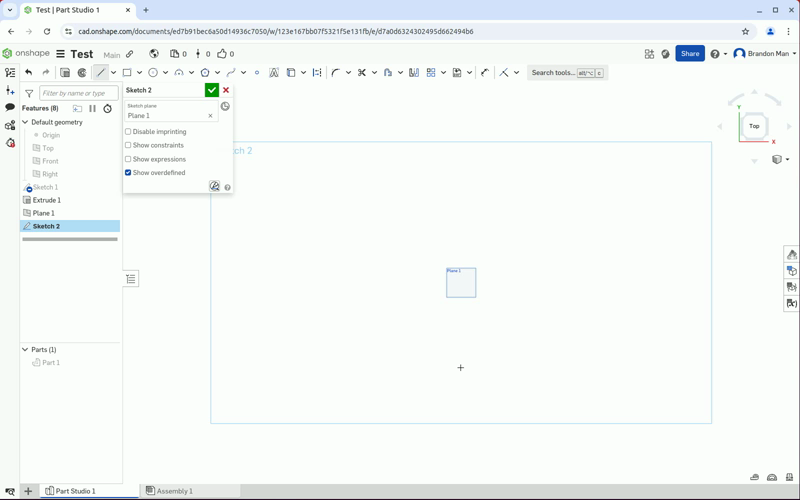
key_up(shift)
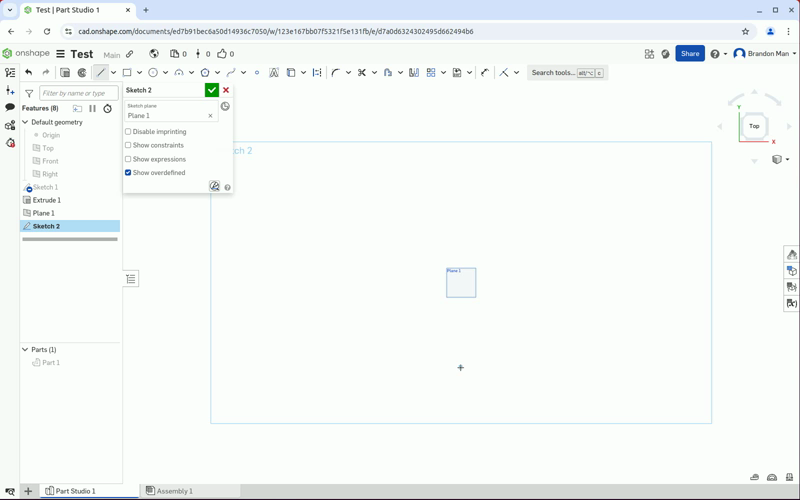
key_down(shift)
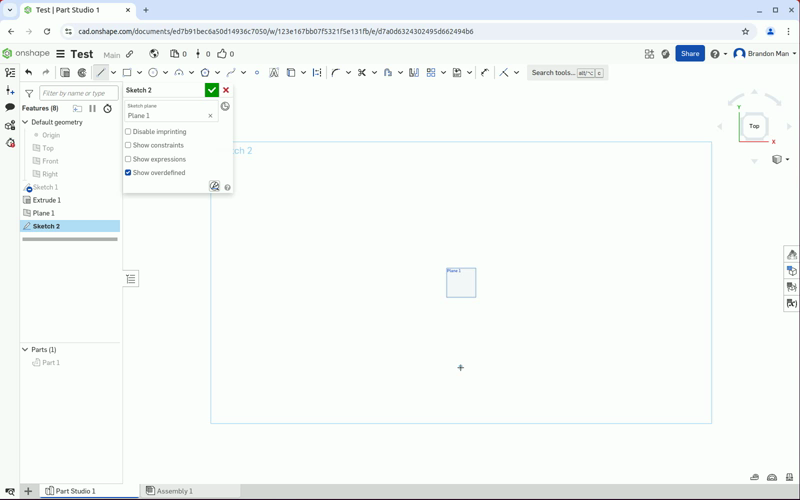
mouse_move(546, 367)
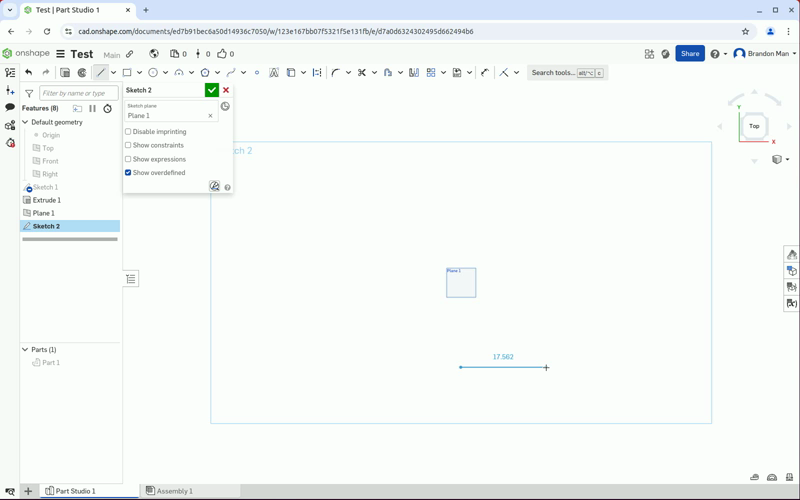
click(546, 367)
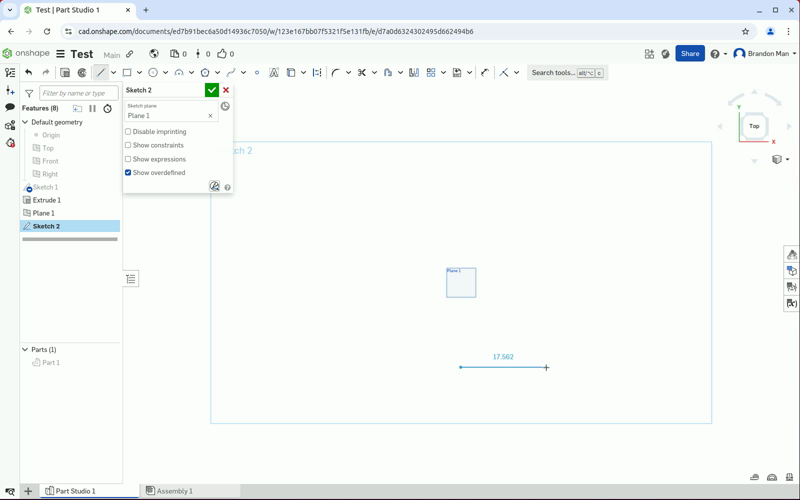
key_up(shift)
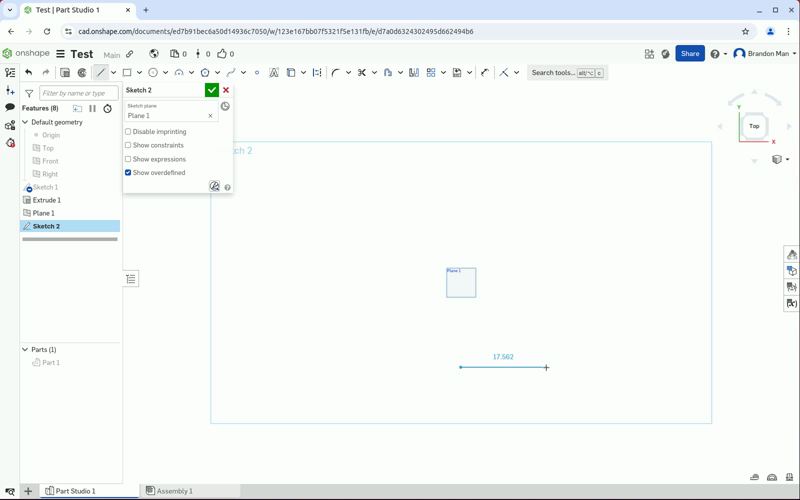
key_down(shift)
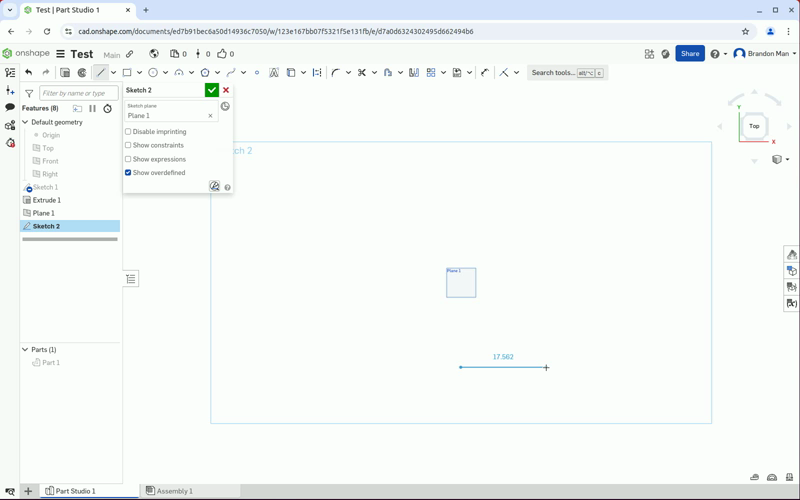
mouse_move(576, 367)
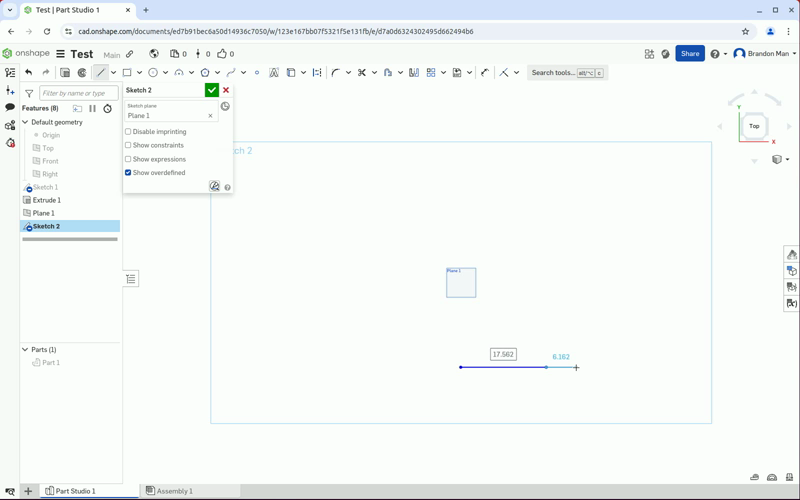
mouse_move(573, 331)
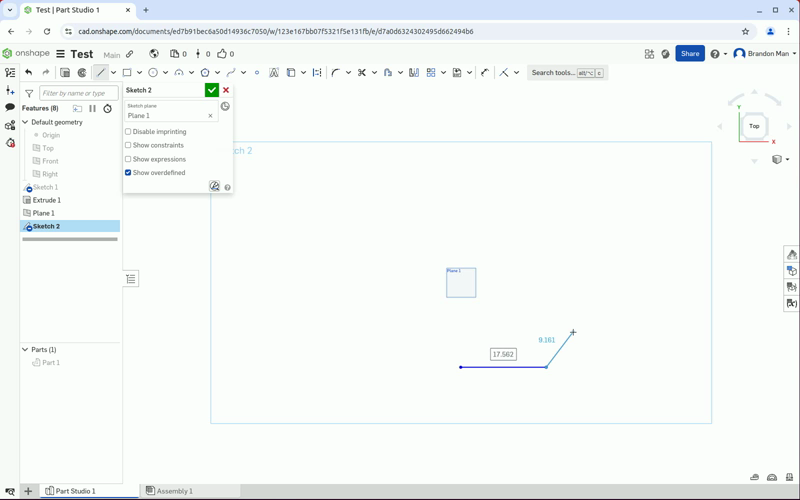
click(573, 331)
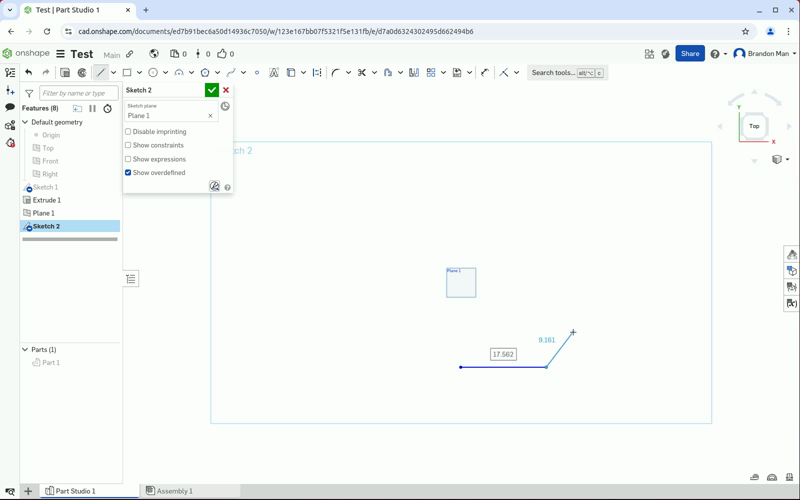
key_up(shift)
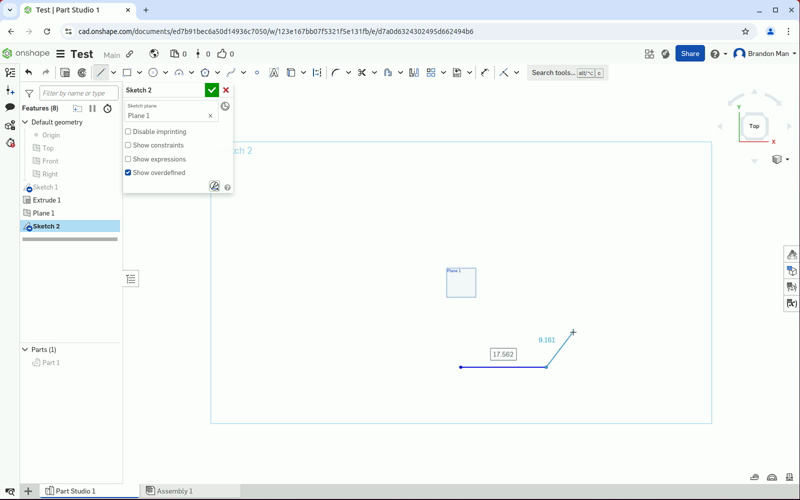
key_down(shift)
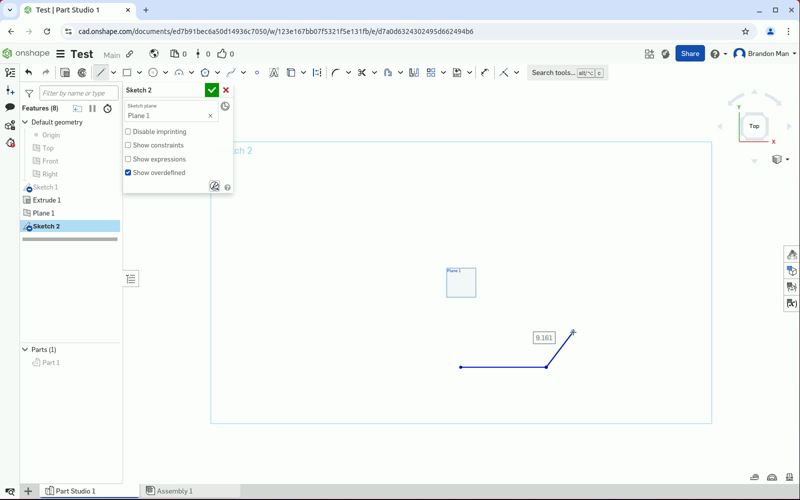
mouse_move(589, 331)
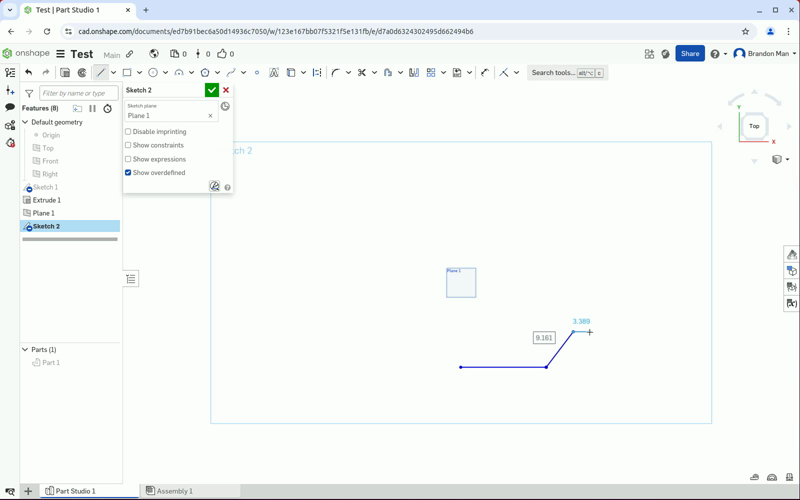
mouse_move(573, 283)
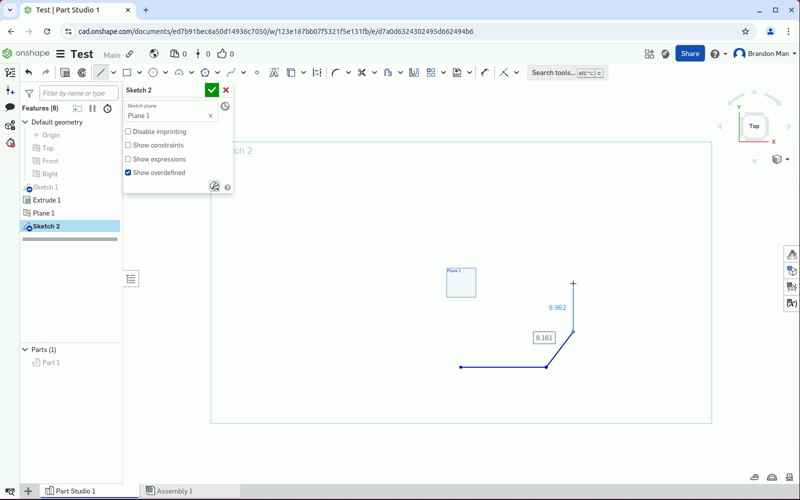
click(573, 283)
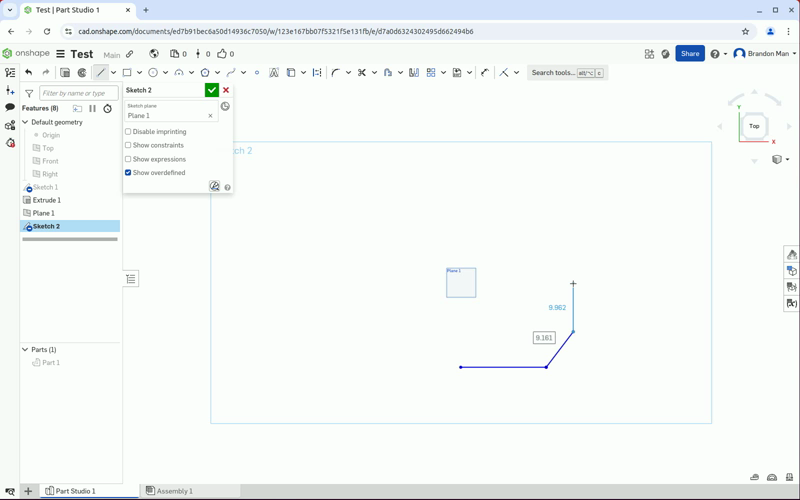
key_up(shift)
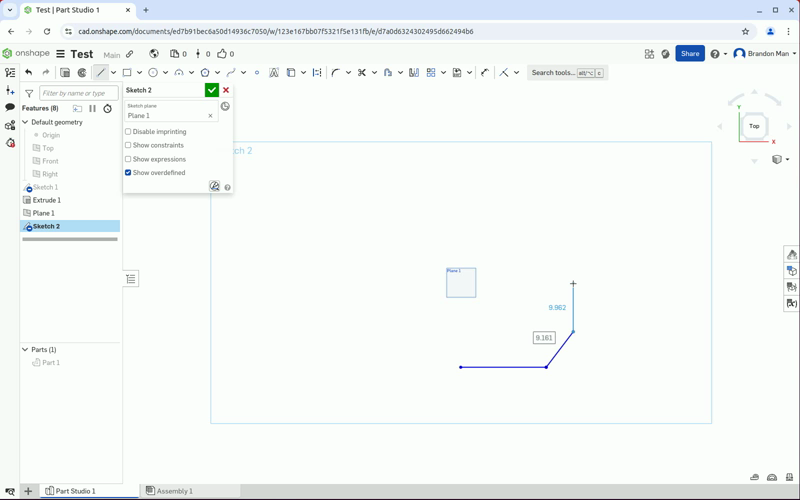
key_down(shift)
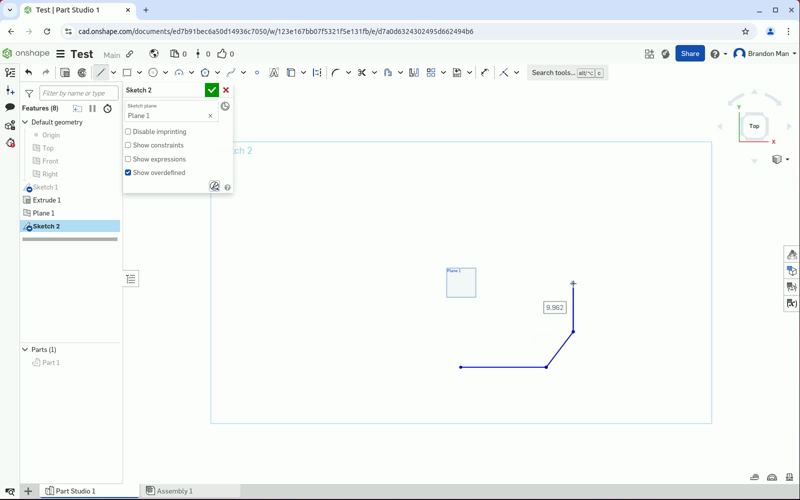
mouse_move(589, 283)
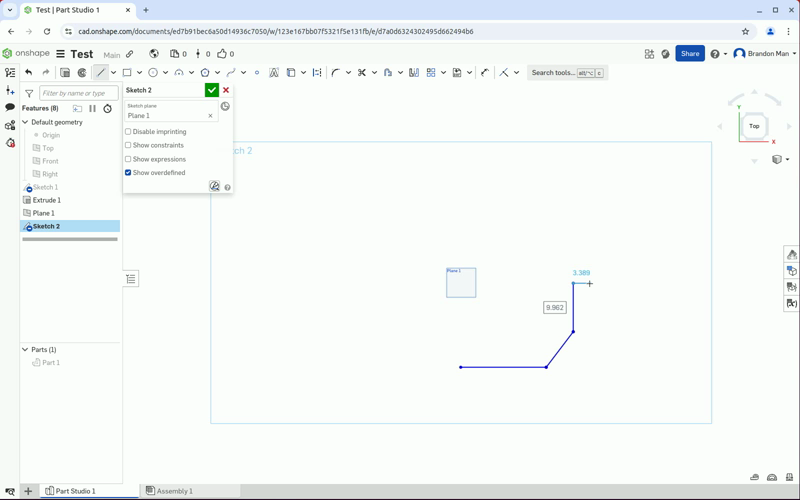
mouse_move(537, 283)
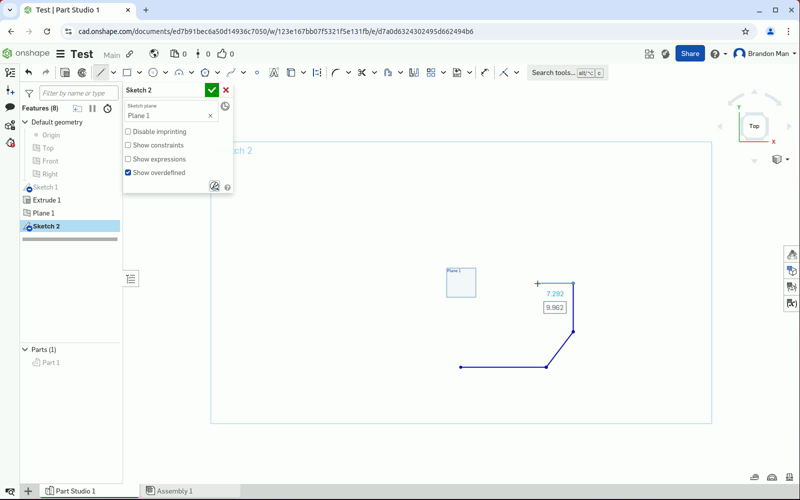
click(537, 283)
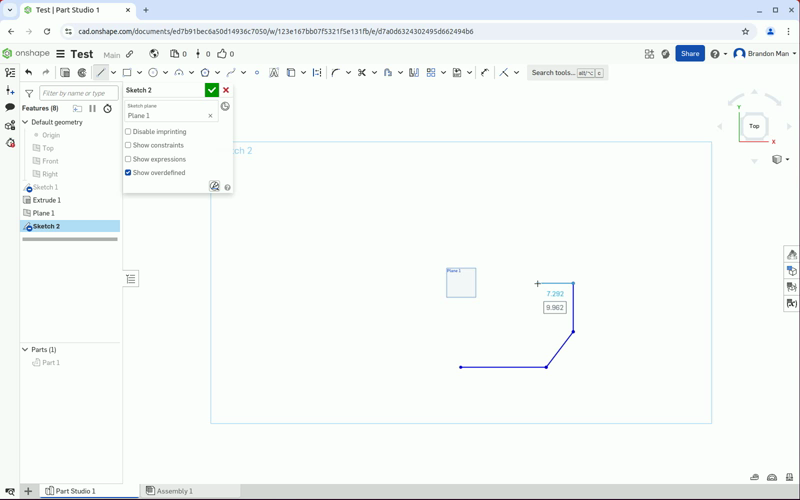
key_up(shift)
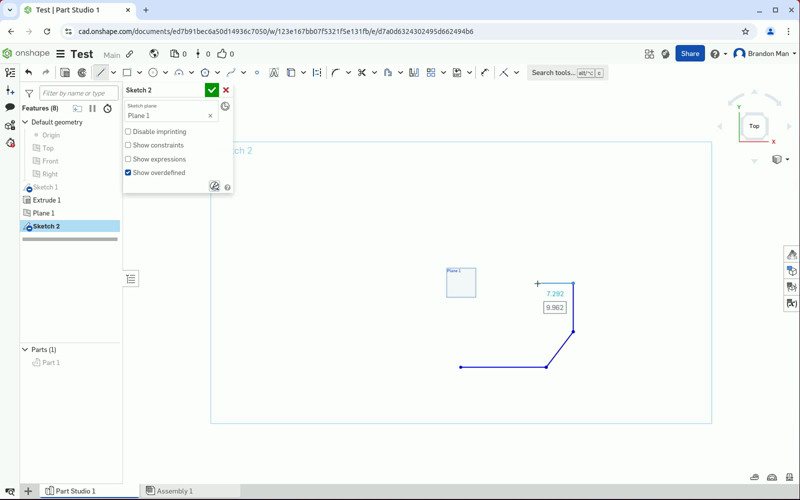
key_down(shift)
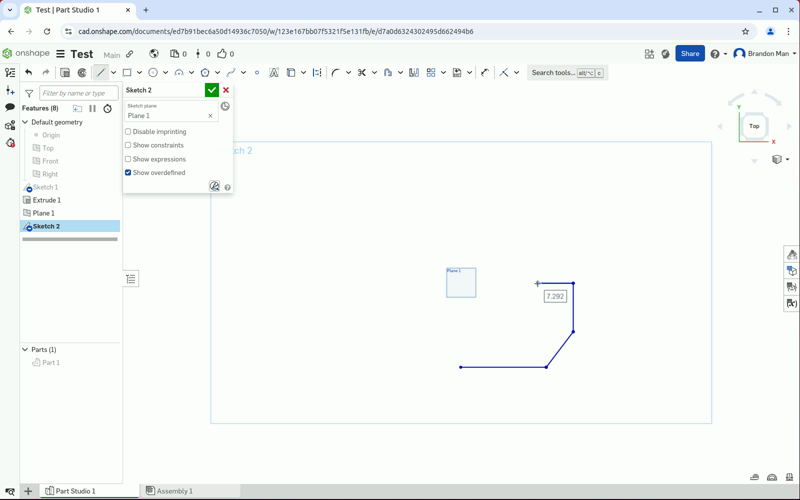
mouse_move(460, 367)
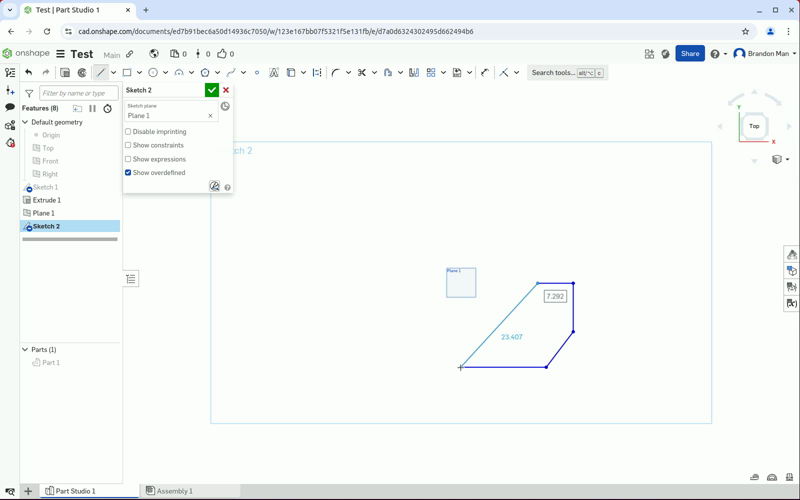
key_up(shift)
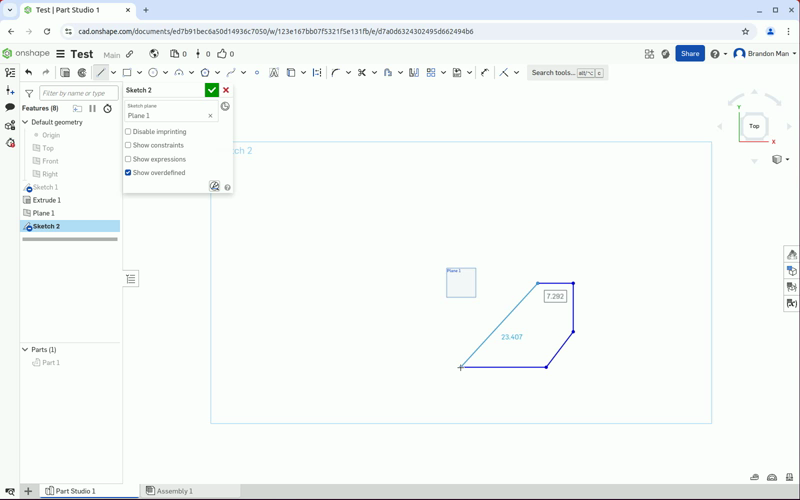
click(460, 367)
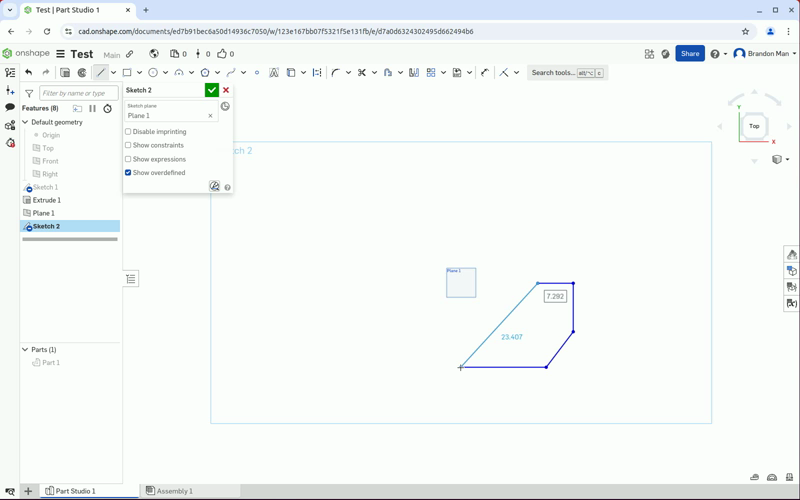
key(esc)
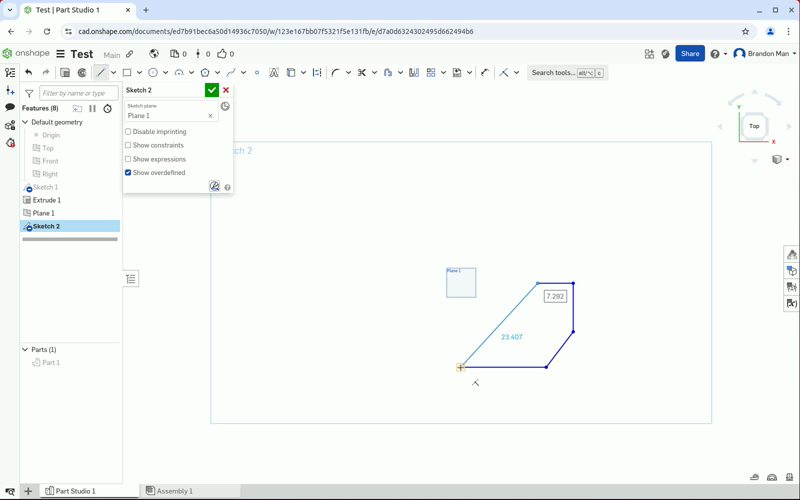
mouse_move(516, 320)
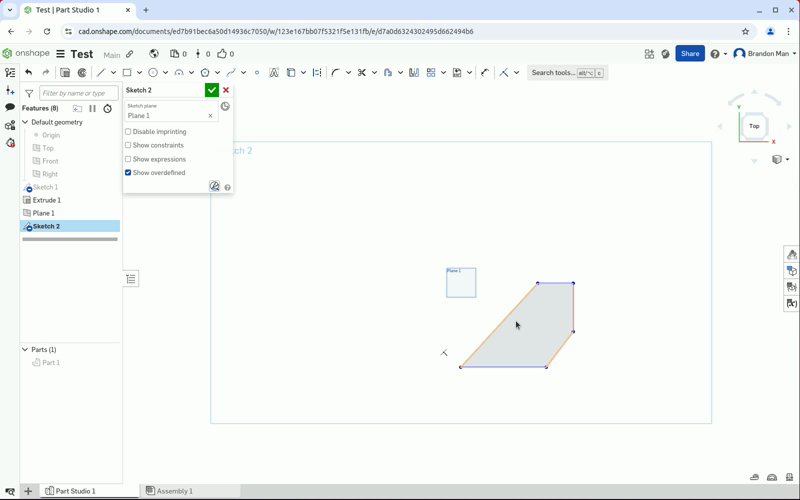
click(516, 320)
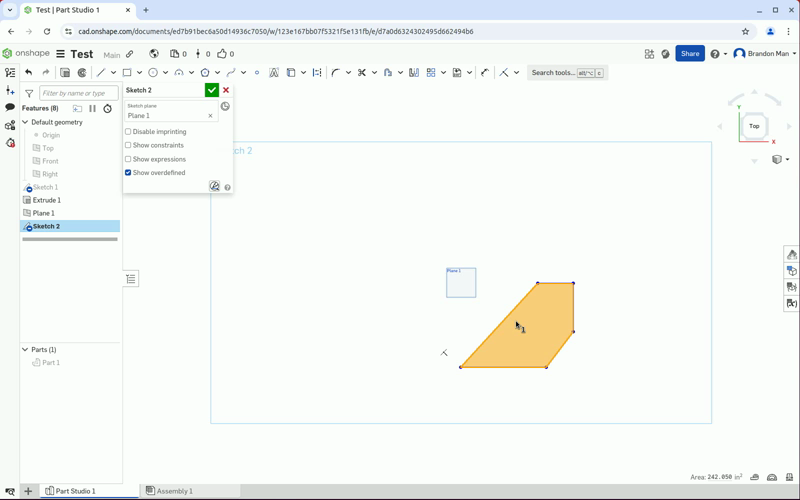
mouse_move(73, 352)
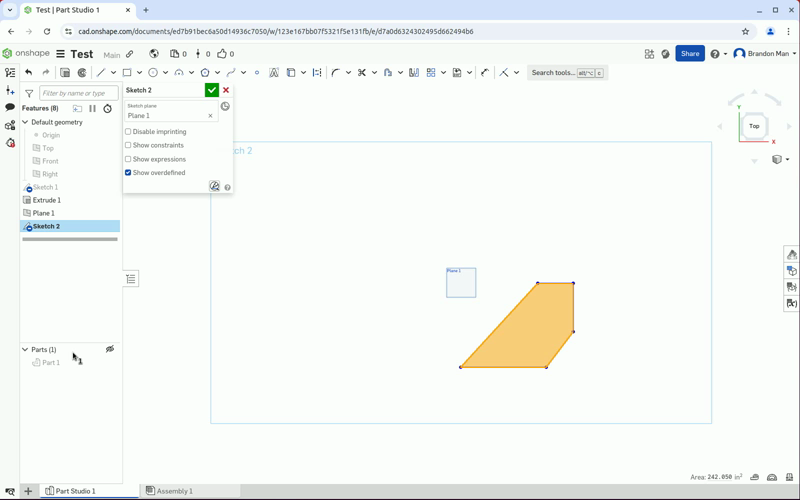
key(shift+y)
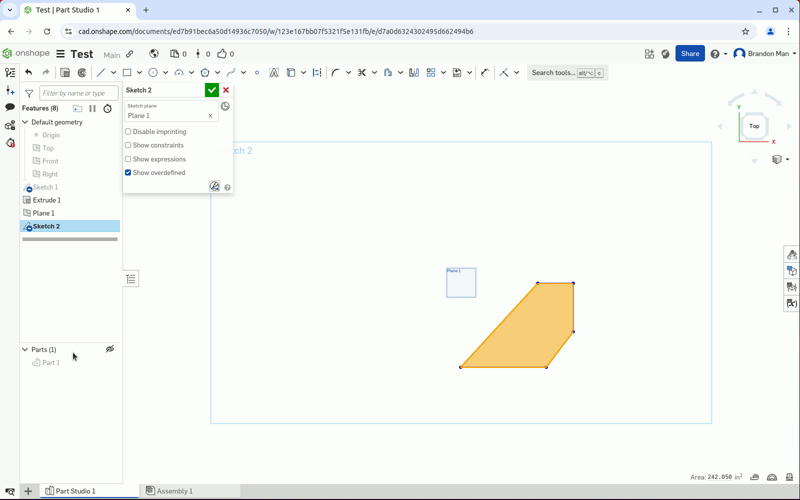
key(shift+e)
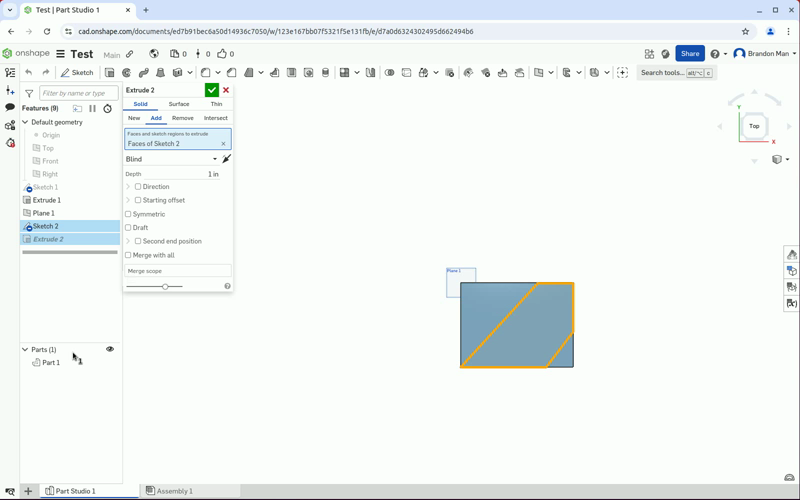
mouse_move(143, 106)
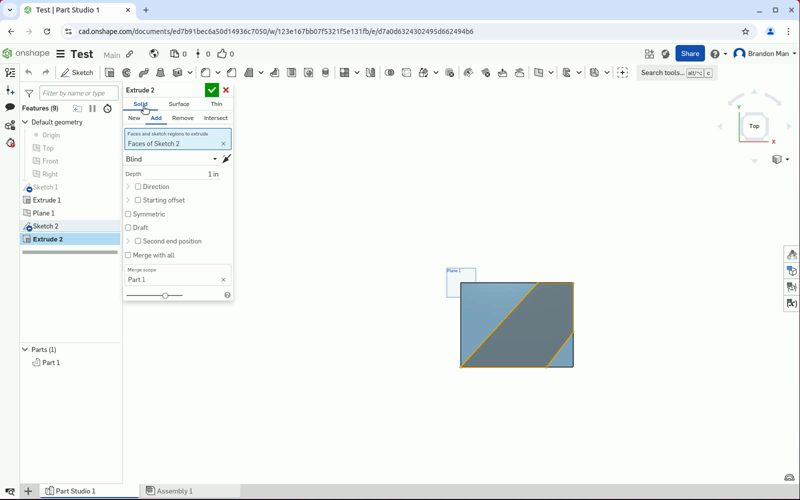
click(143, 106)
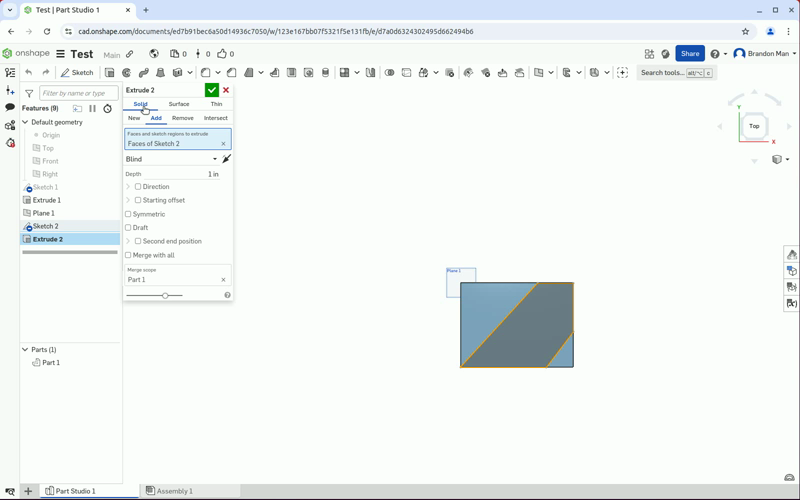
mouse_move(186, 120)
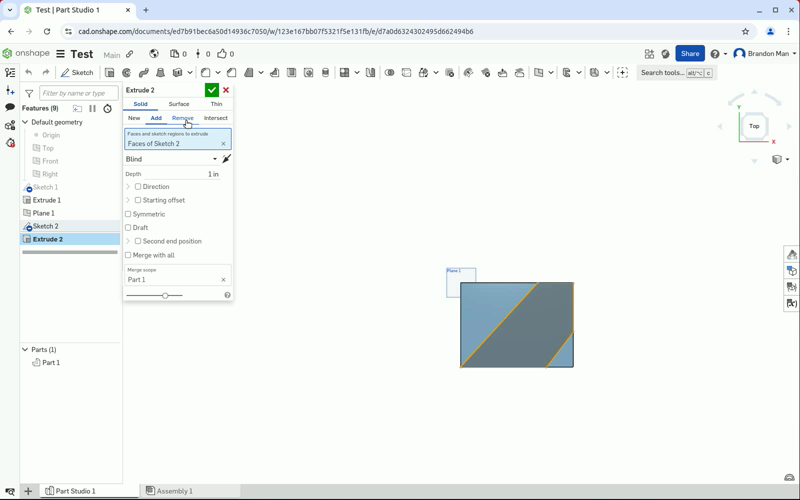
click(186, 120)
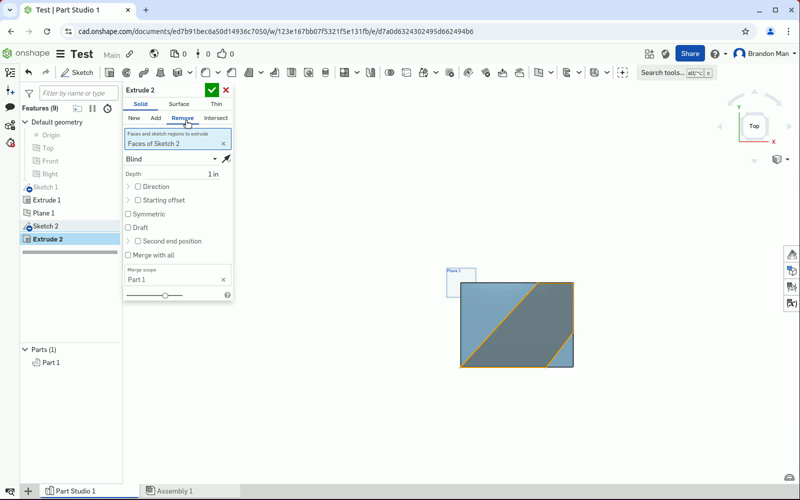
key(tab, 4)
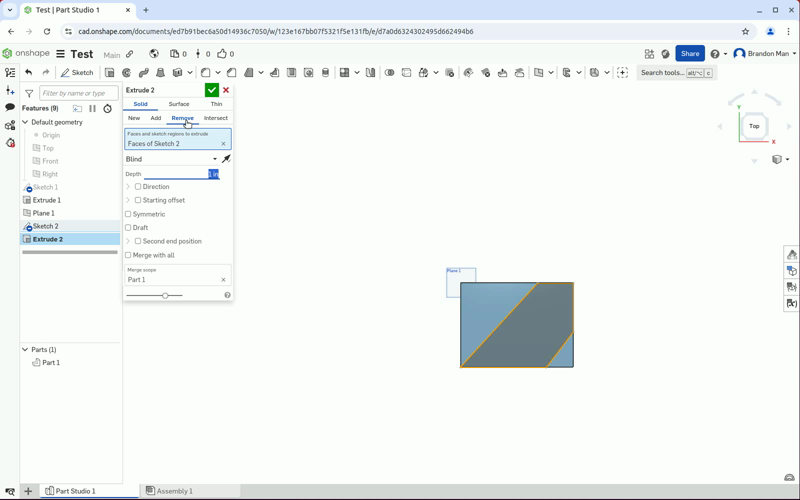
text(5.777)
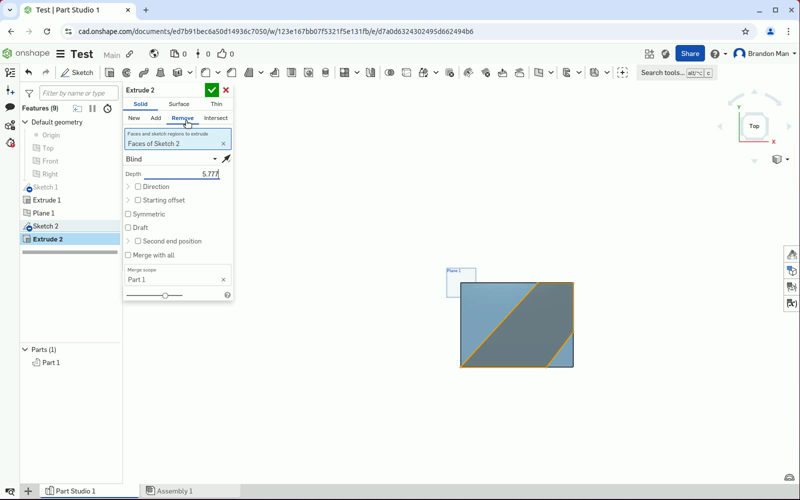
key(tab, 6)
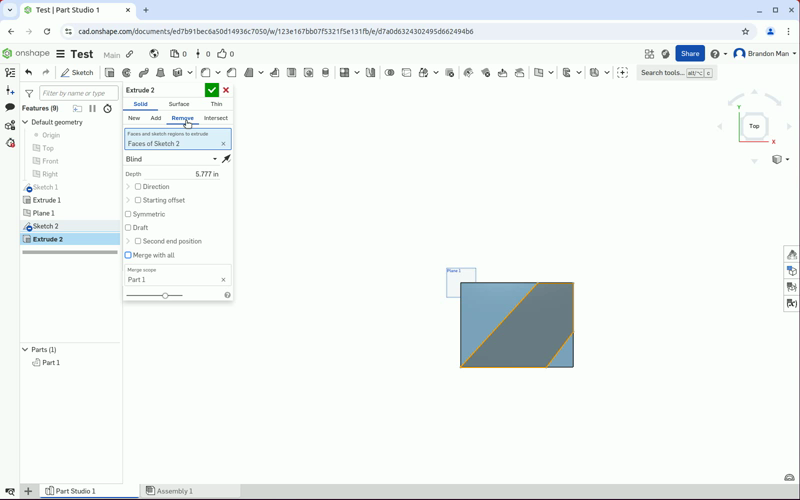
key(space)
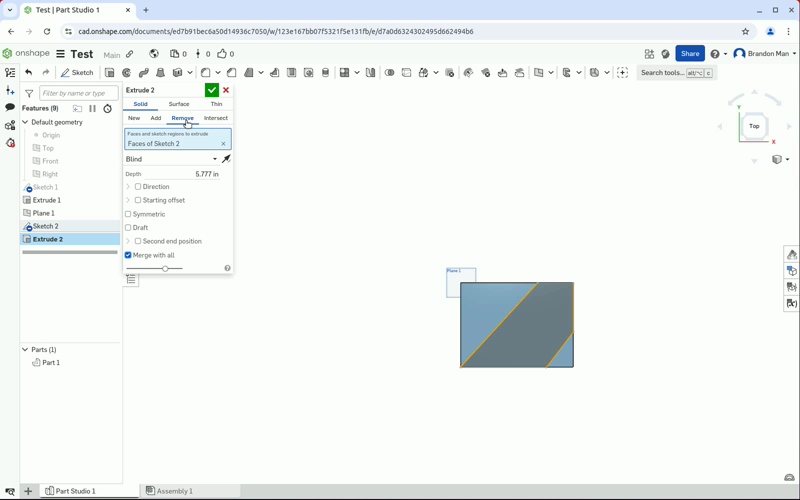
key(enter)
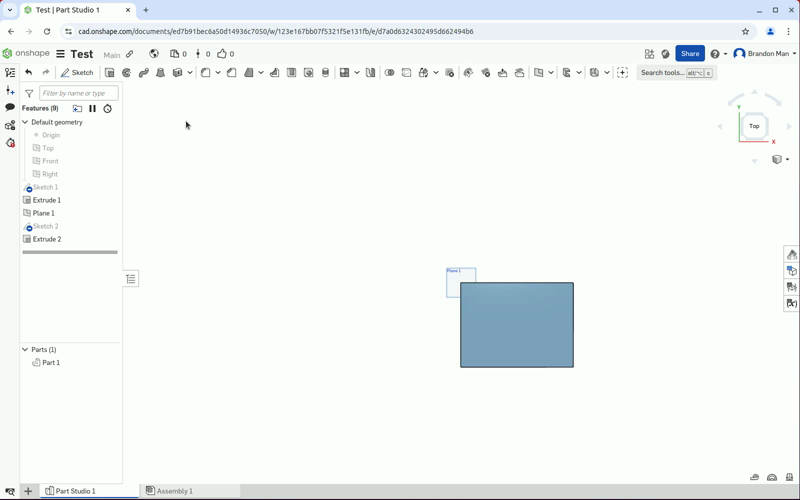
key(shift+h)
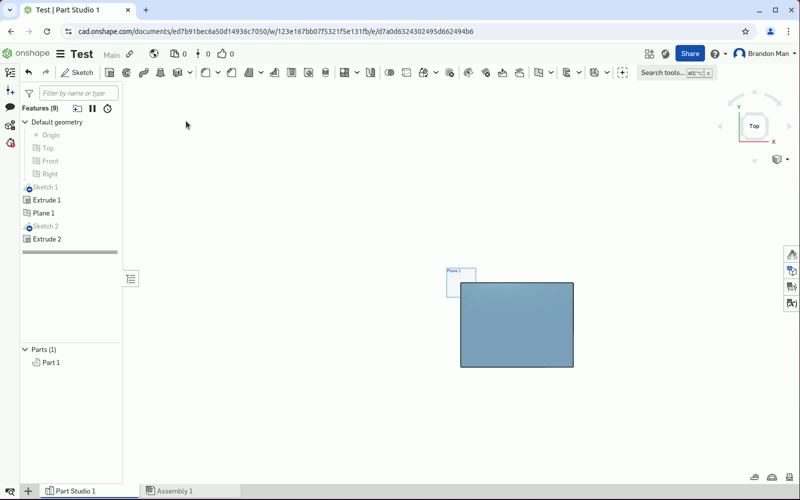
key(shift+h)
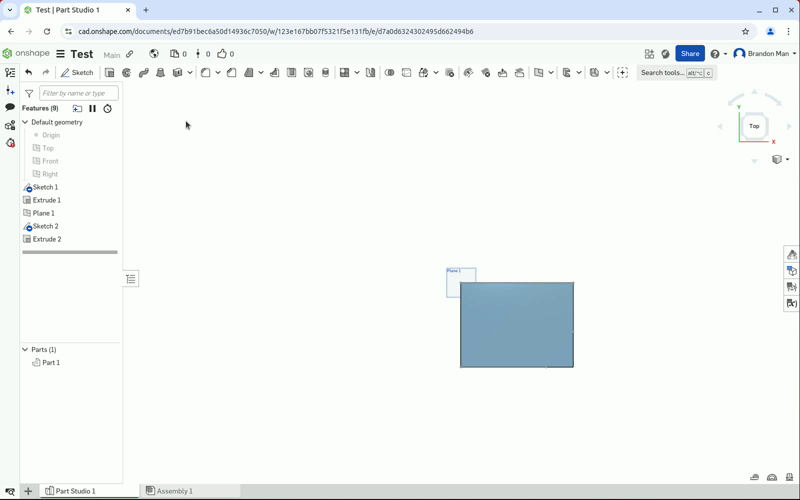
key(shift+7)
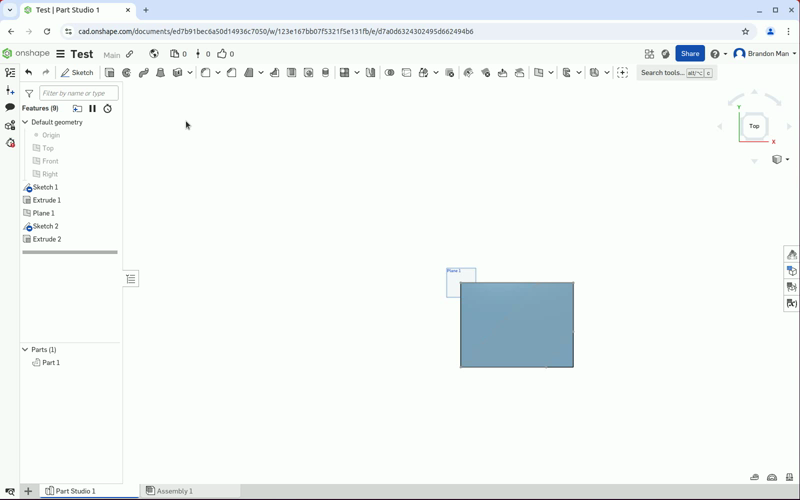
key(up, 3)
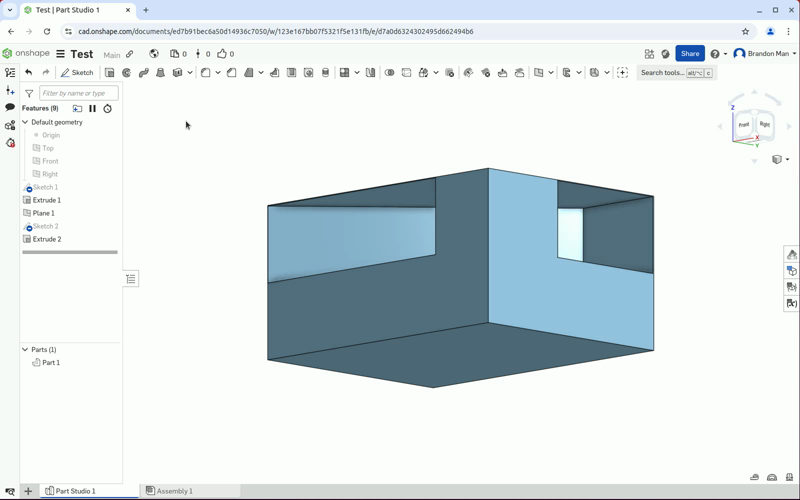
key(left, 3)
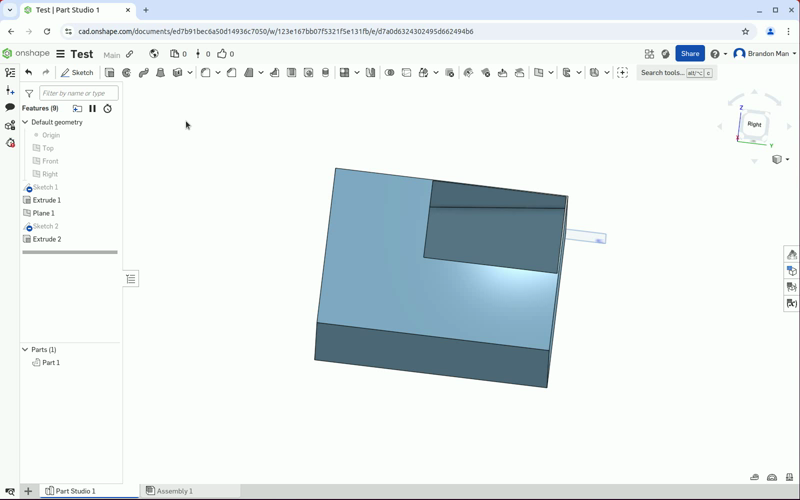
key(right, 3)
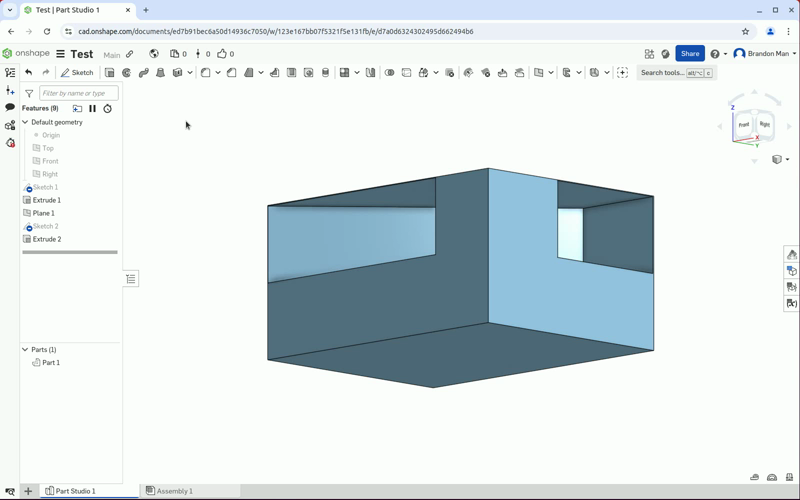
key(down, 3)
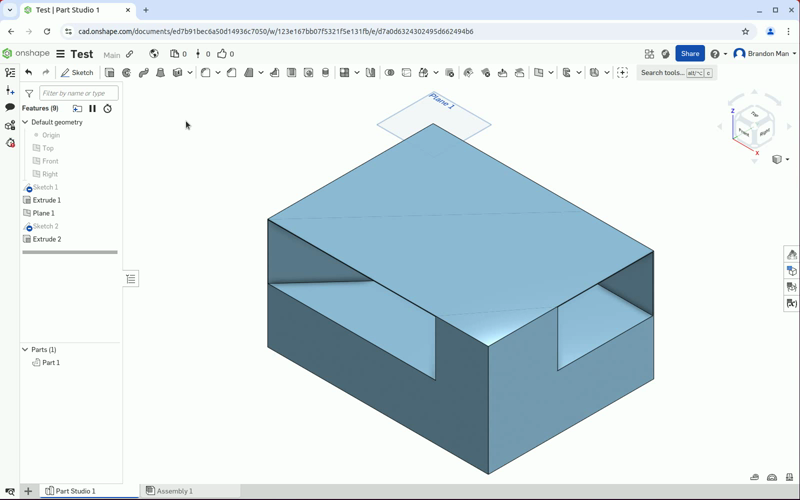
mouse_move(73, 189)
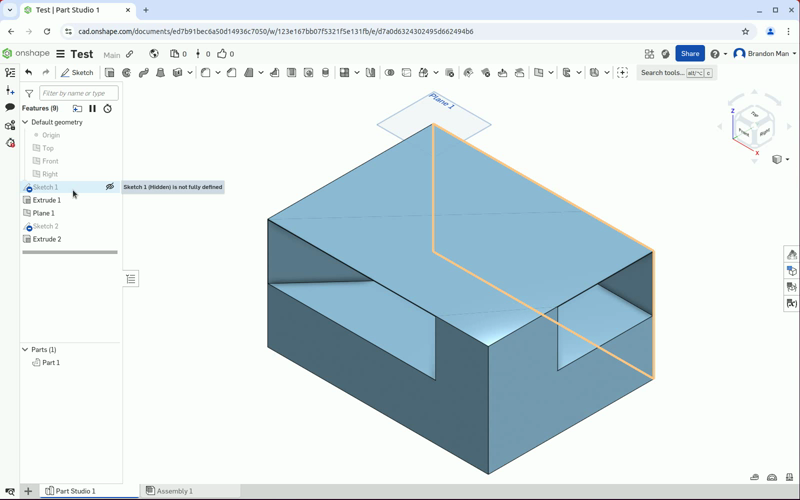
click(73, 189)